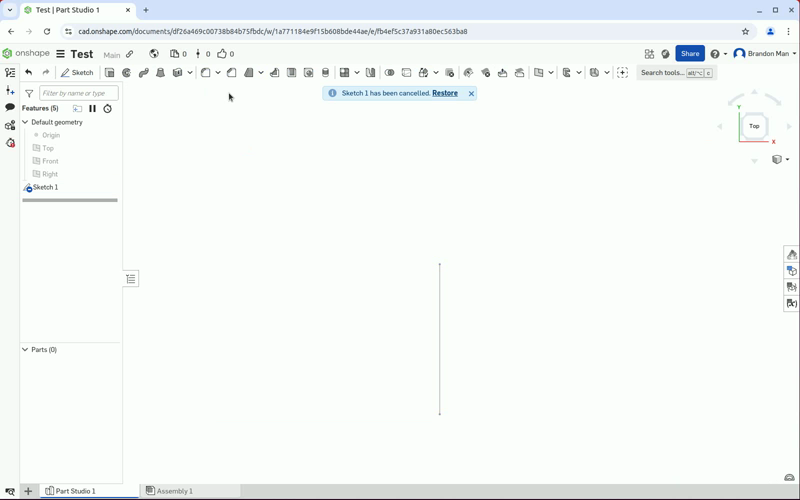
key(shift+h)
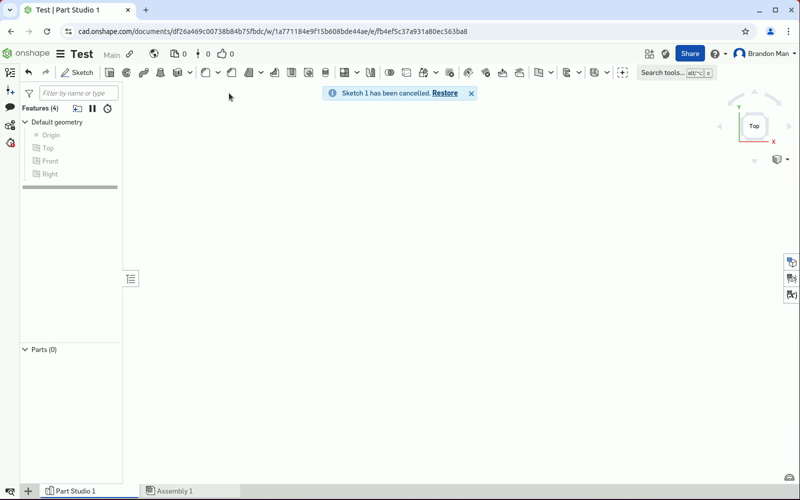
mouse_move(73, 352)
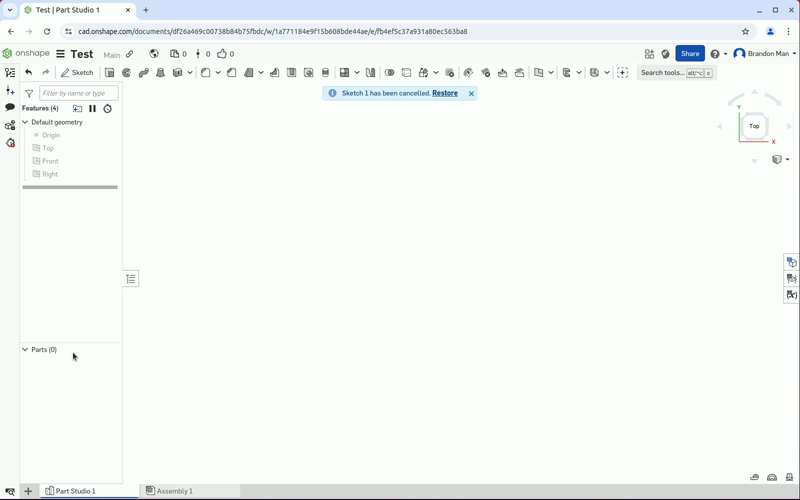
key(y)
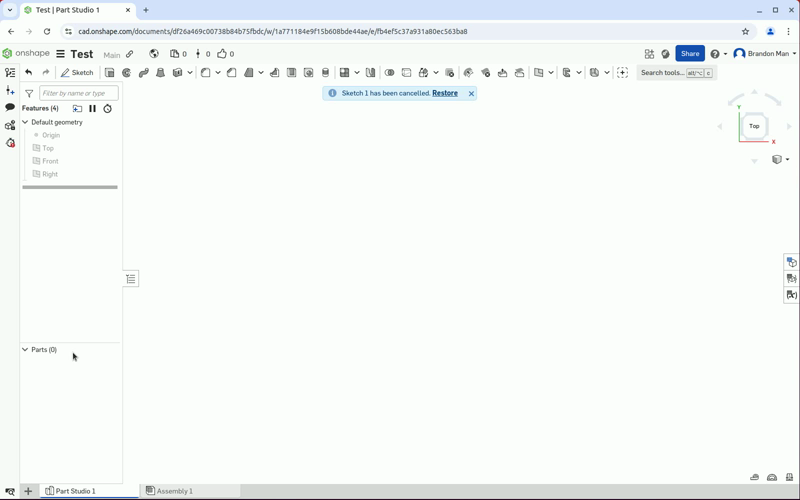
key(shift+p)
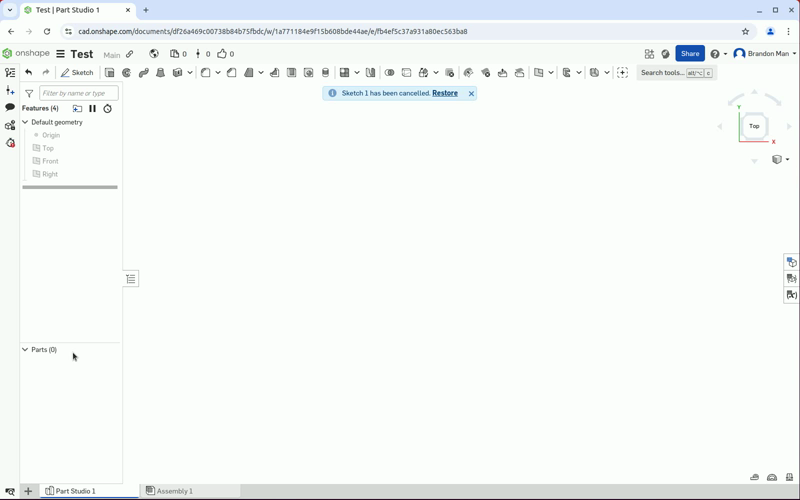
key(space)
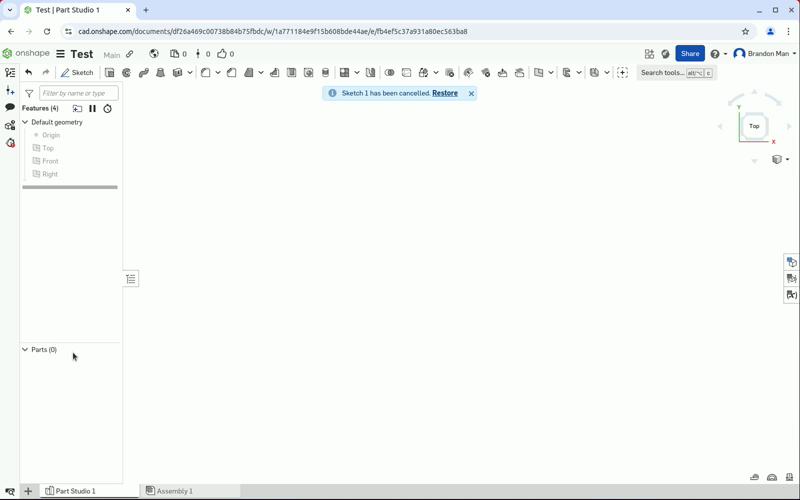
key_down(shift)
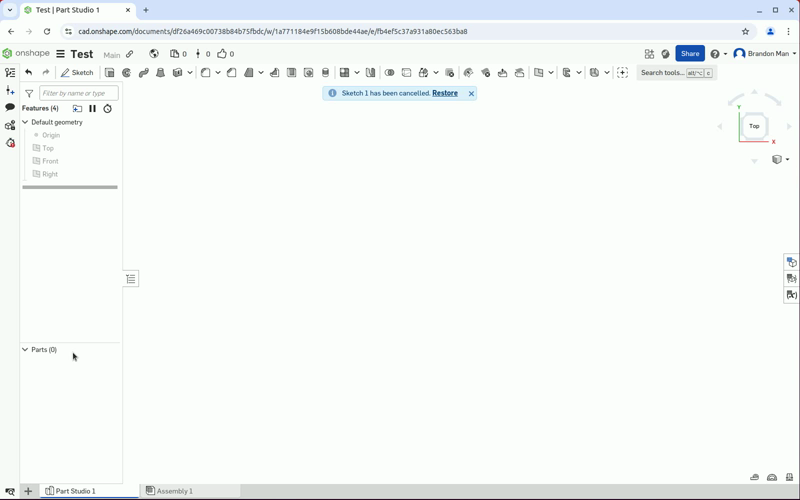
key(up)
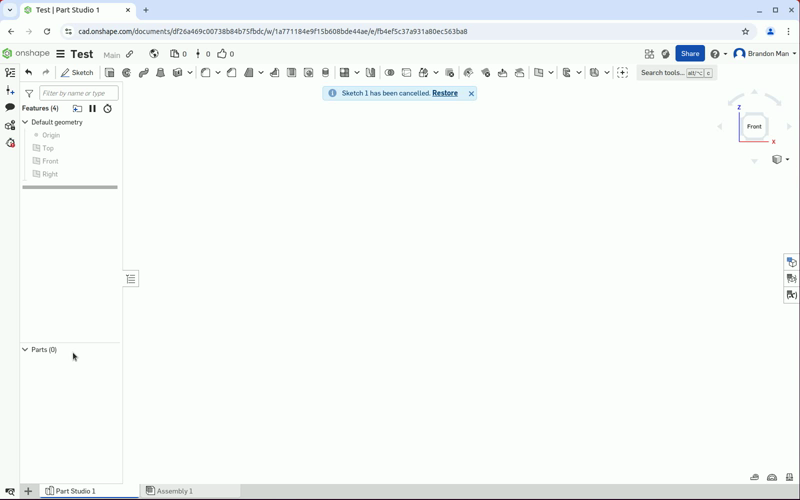
key_up(shift)
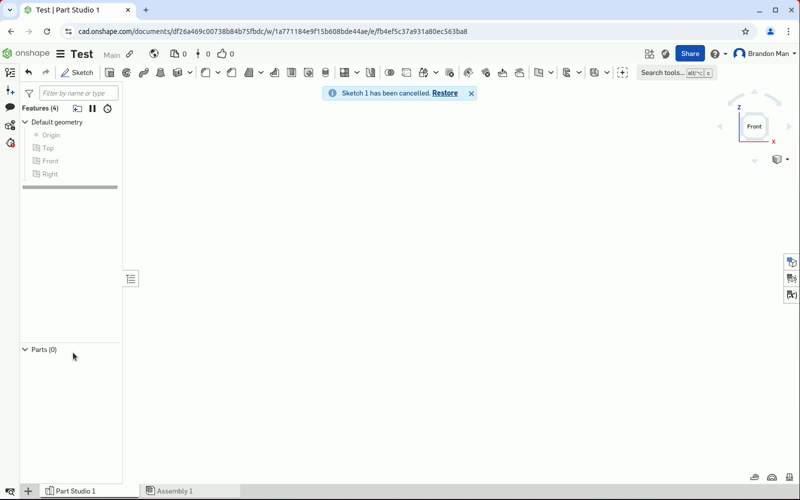
mouse_move(73, 352)
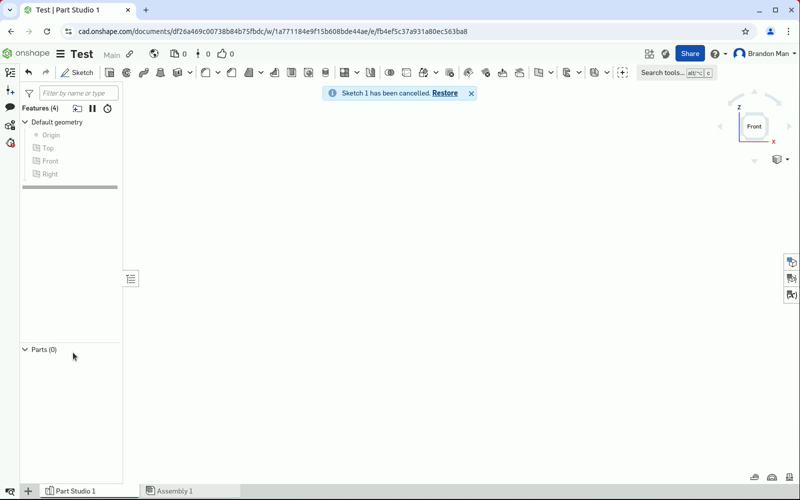
key(shift+y)
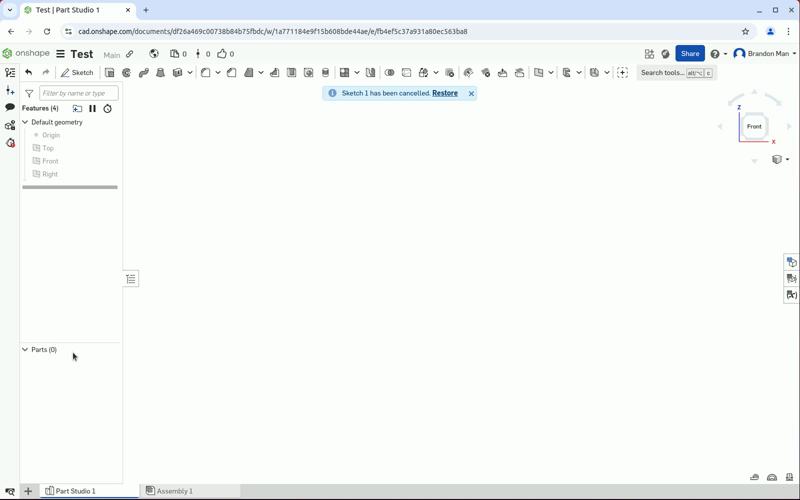
key(shift+s)
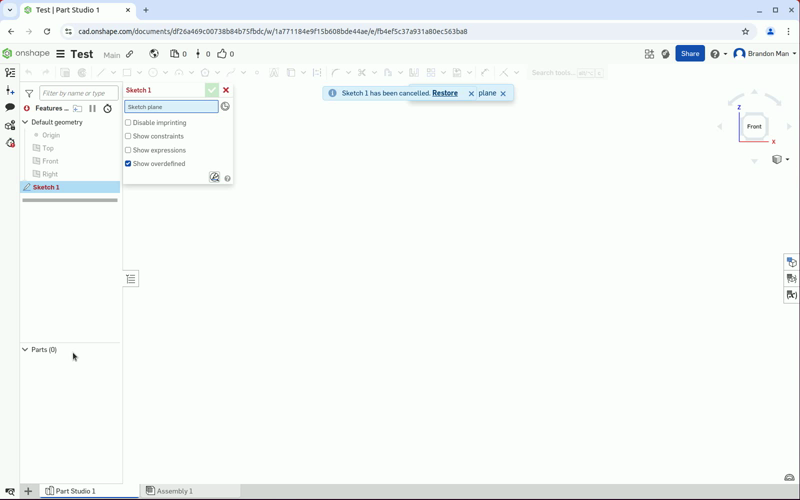
mouse_move(73, 163)
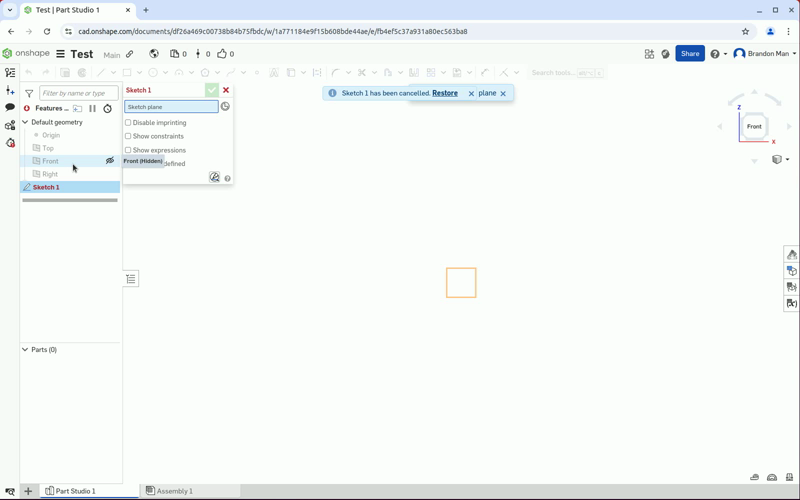
click(73, 163)
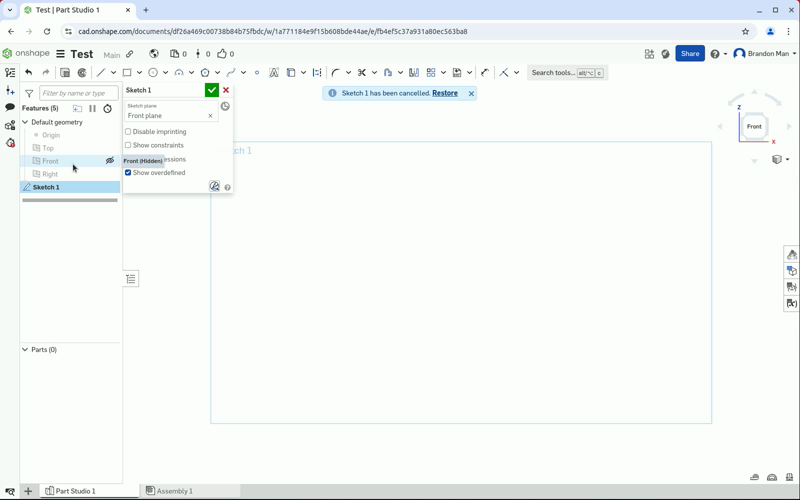
mouse_move(73, 352)
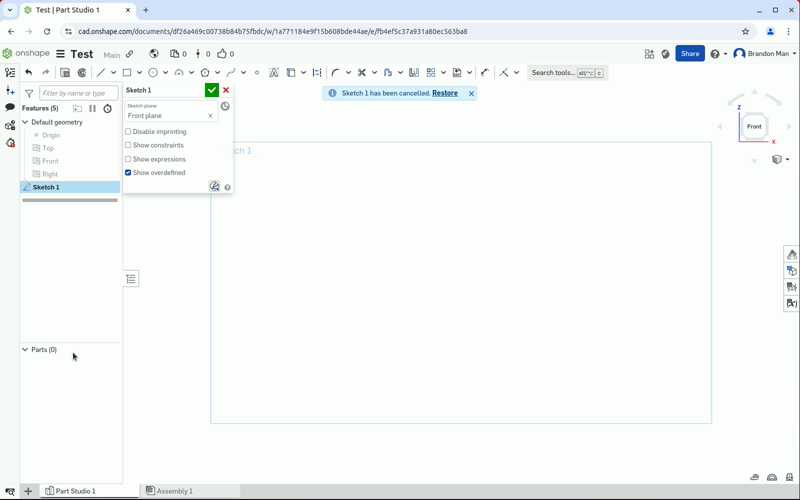
key(y)
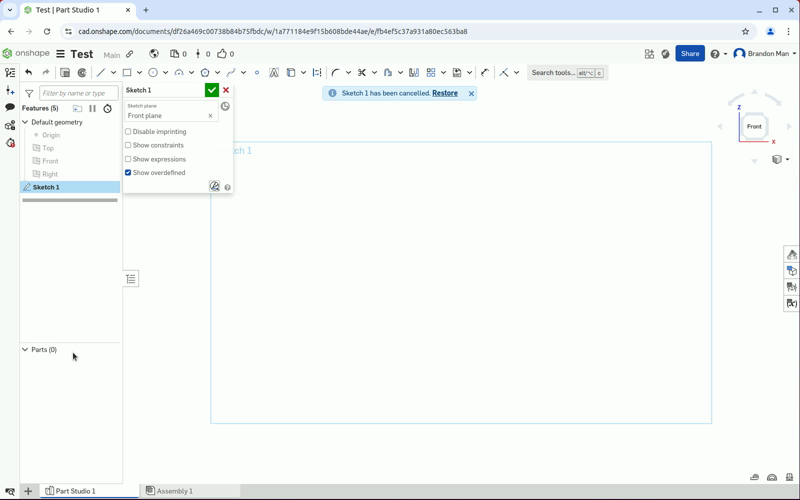
key(l)
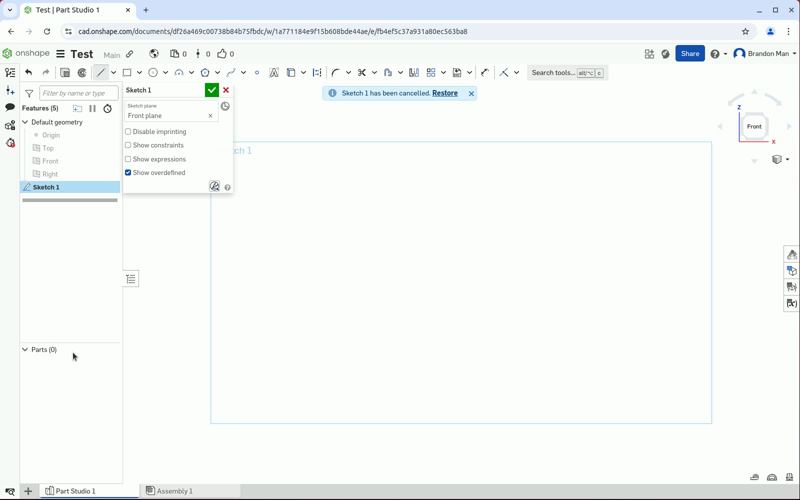
key_down(shift)
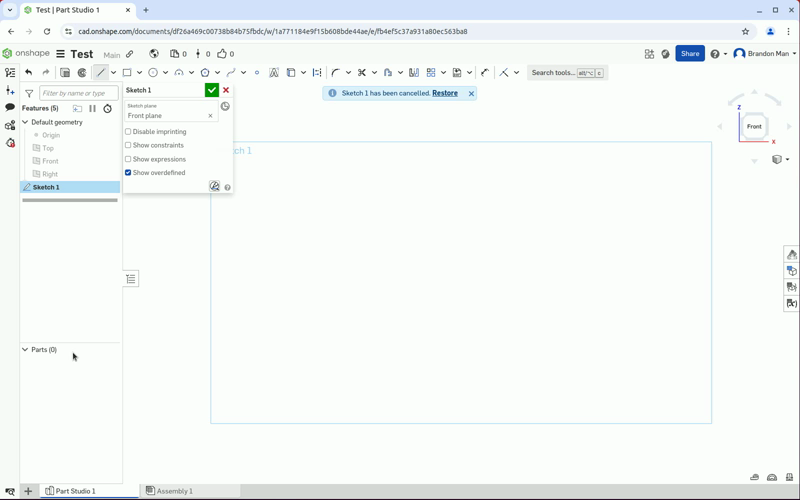
mouse_move(348, 313)
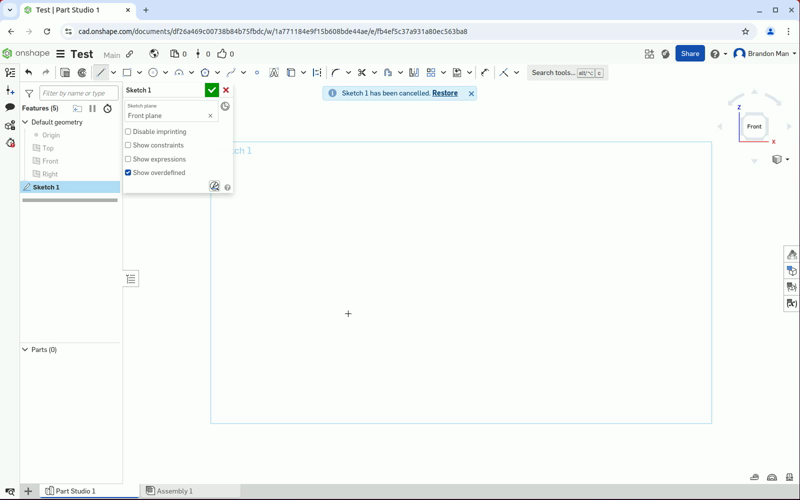
click(348, 313)
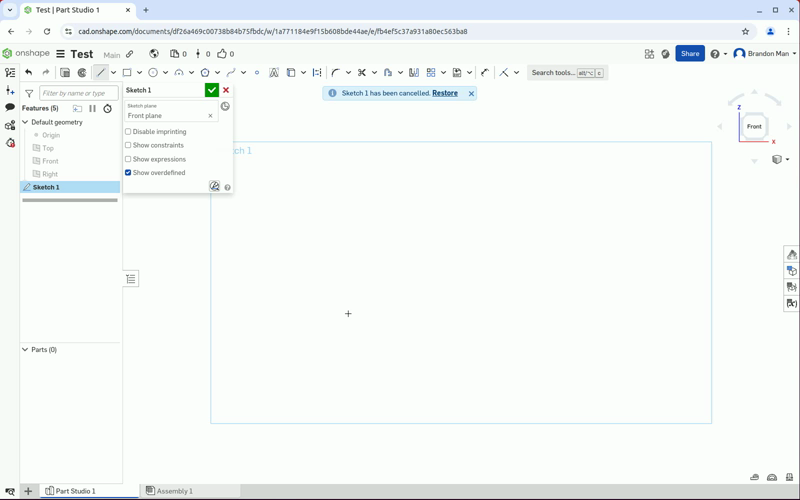
key_up(shift)
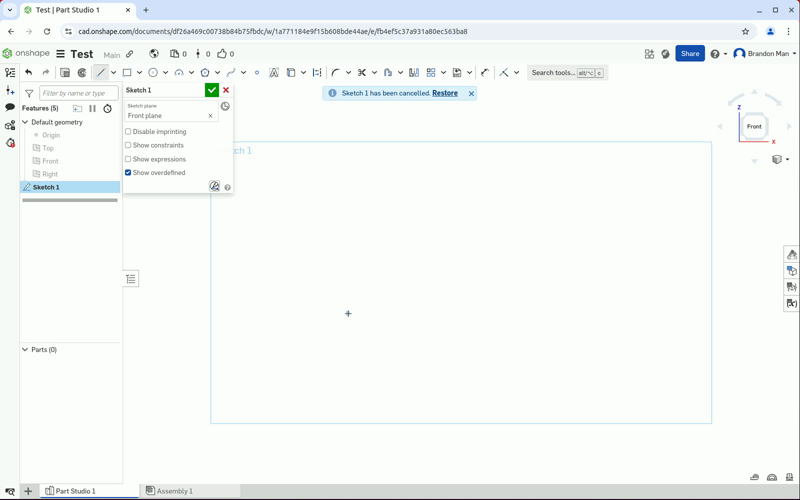
key_down(shift)
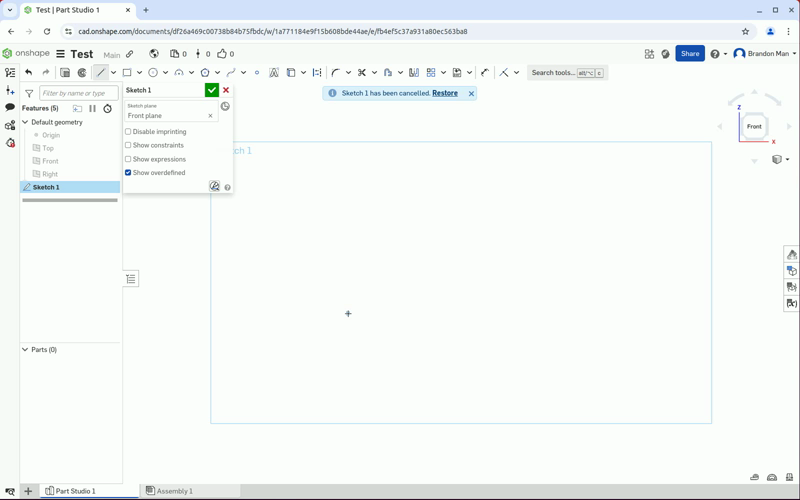
mouse_move(569, 313)
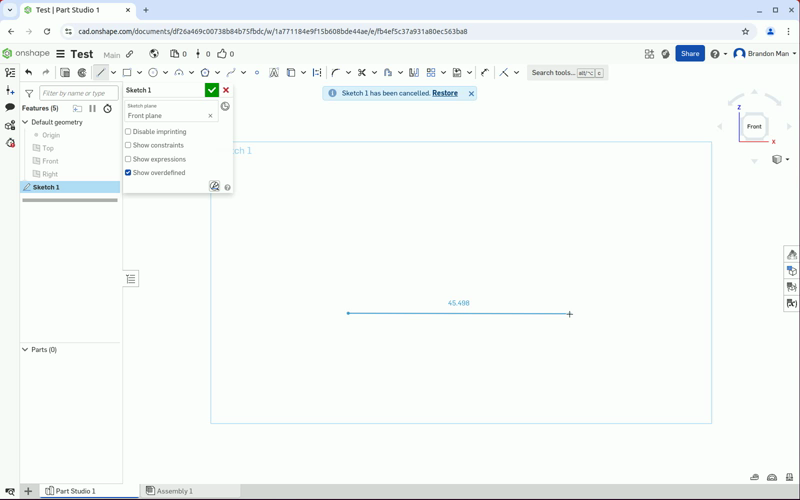
click(569, 313)
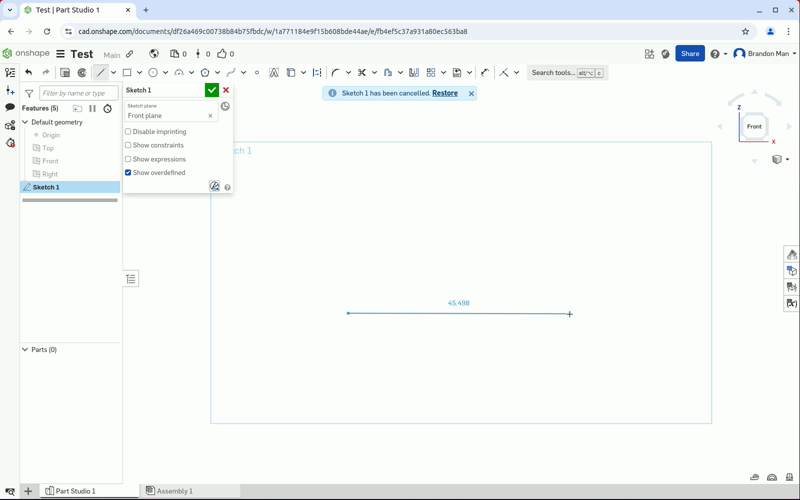
key_up(shift)
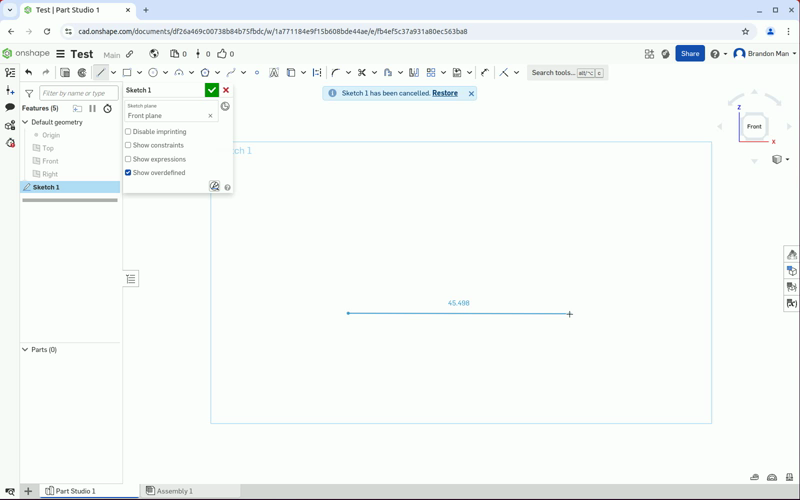
key_down(shift)
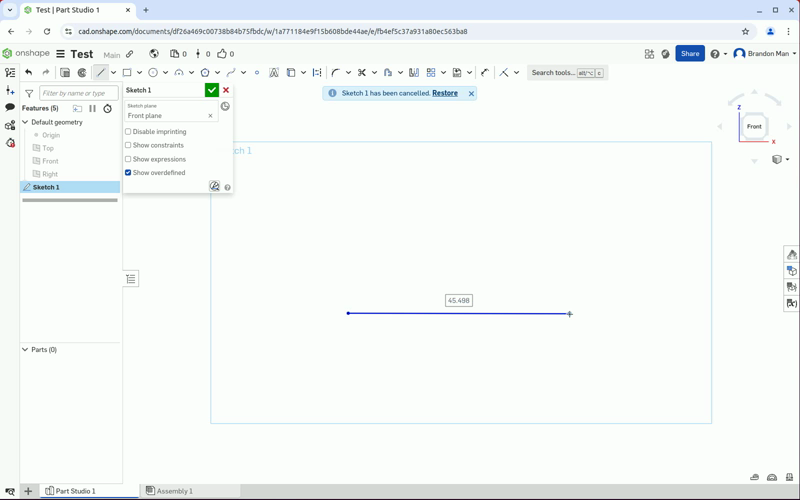
mouse_move(589, 313)
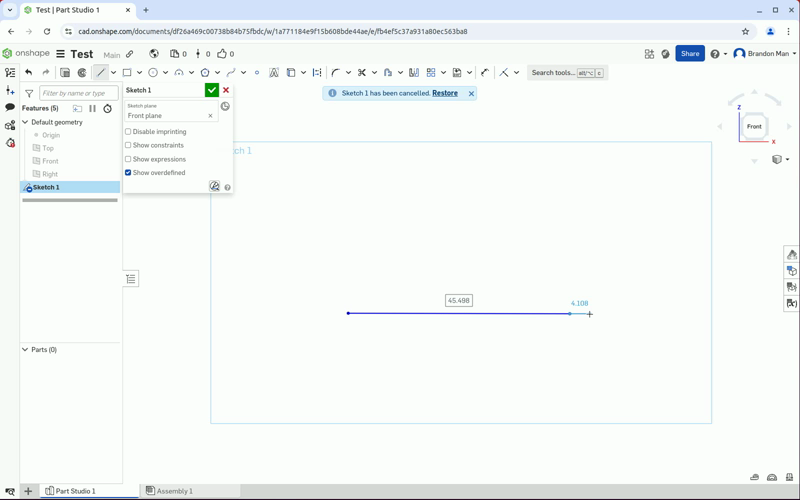
mouse_move(569, 299)
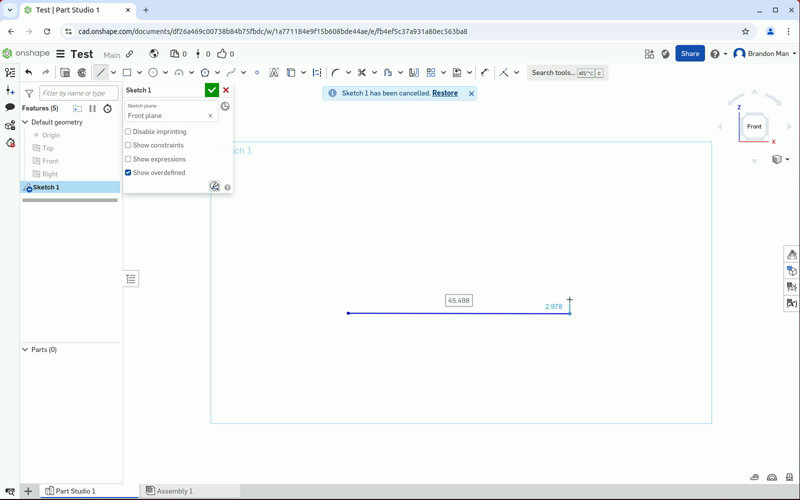
click(569, 299)
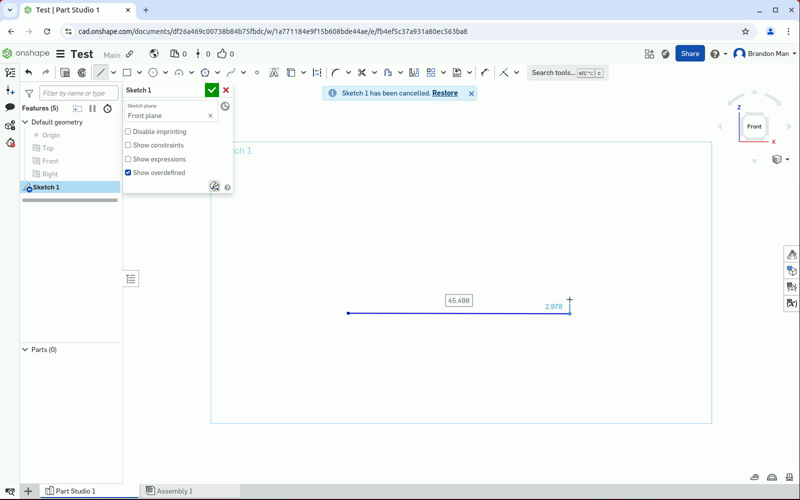
key_up(shift)
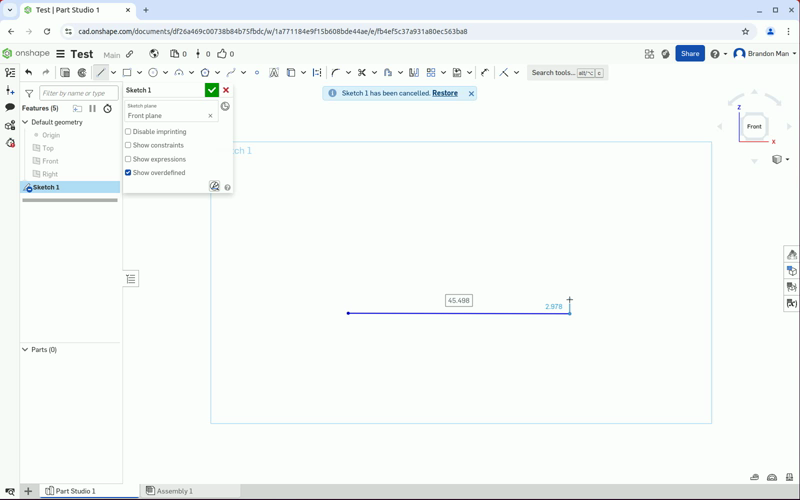
key_down(shift)
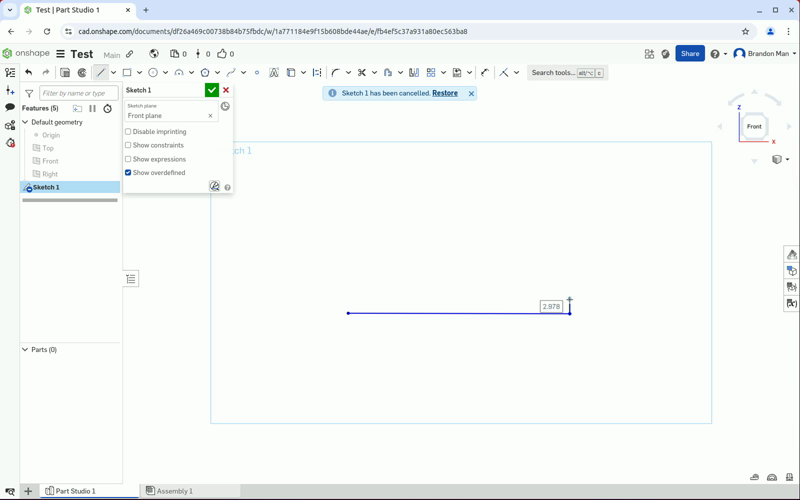
mouse_move(348, 299)
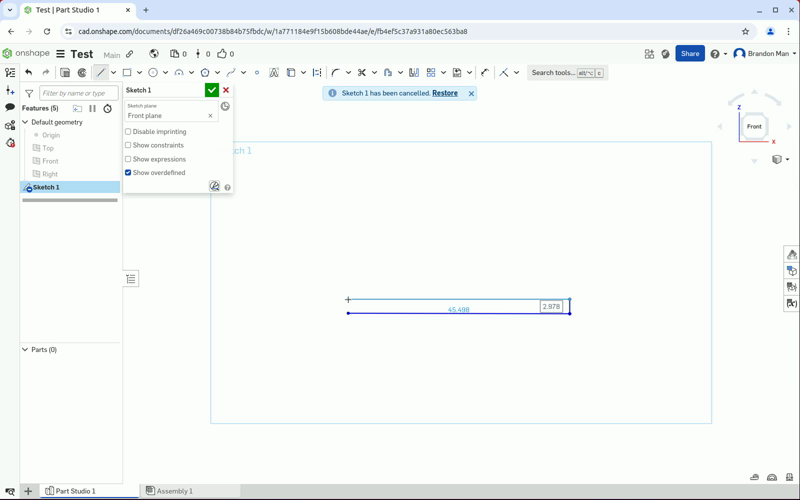
click(348, 299)
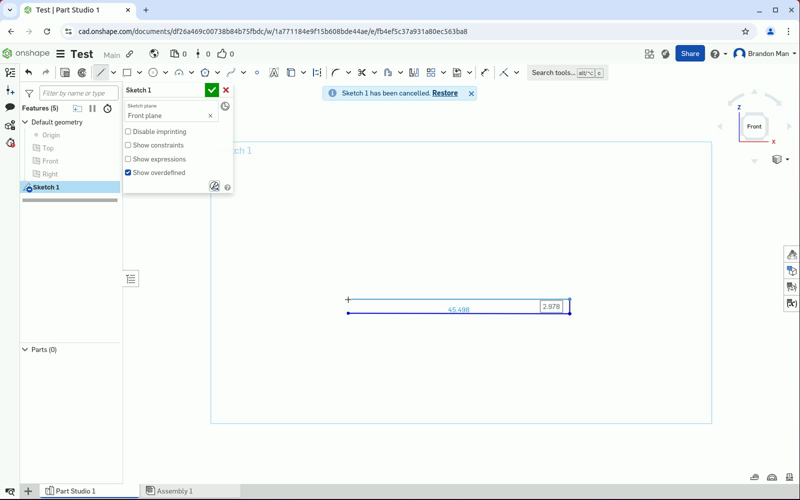
key_up(shift)
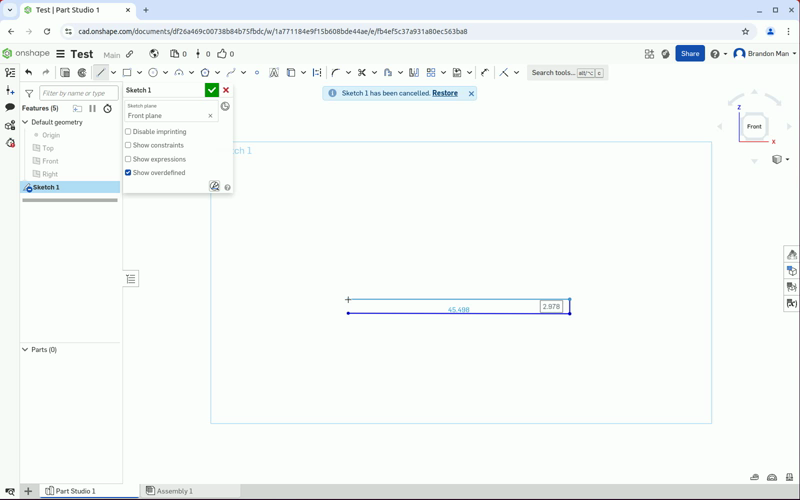
mouse_move(378, 299)
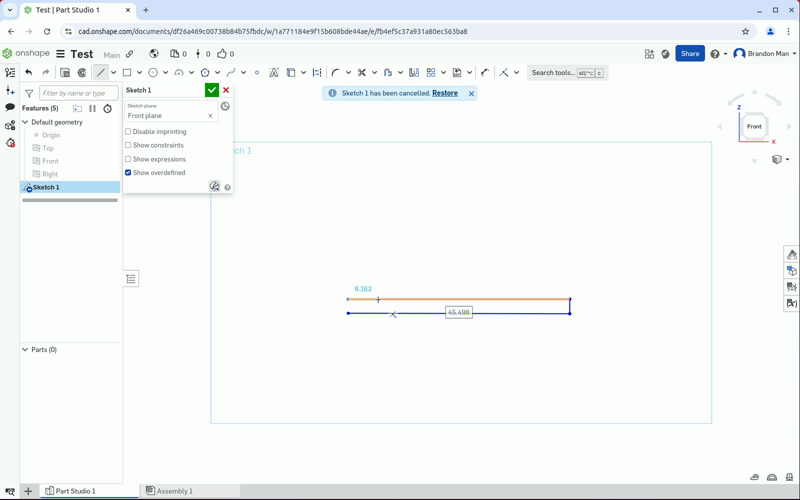
key_down(shift)
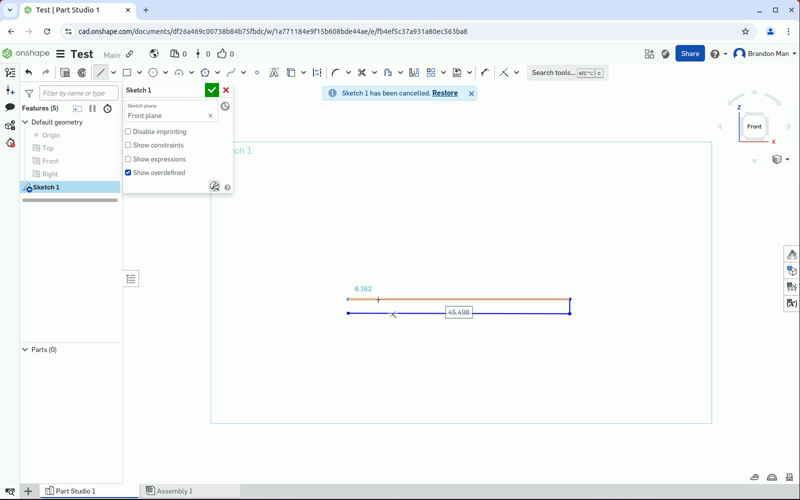
mouse_move(348, 313)
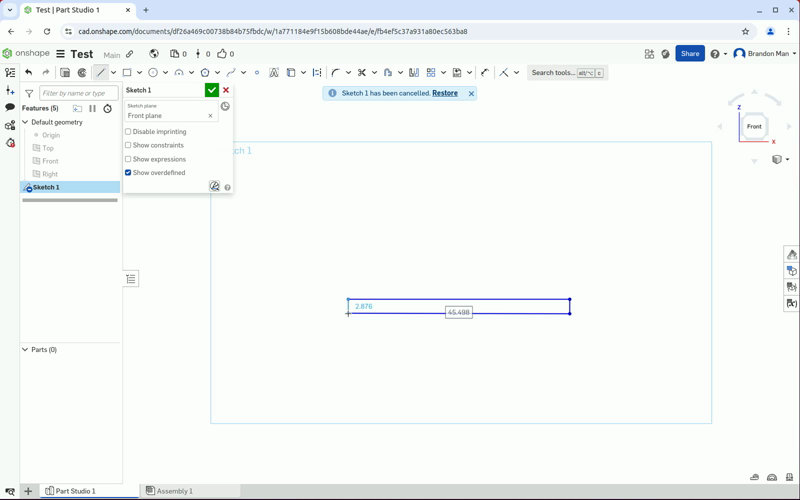
key_up(shift)
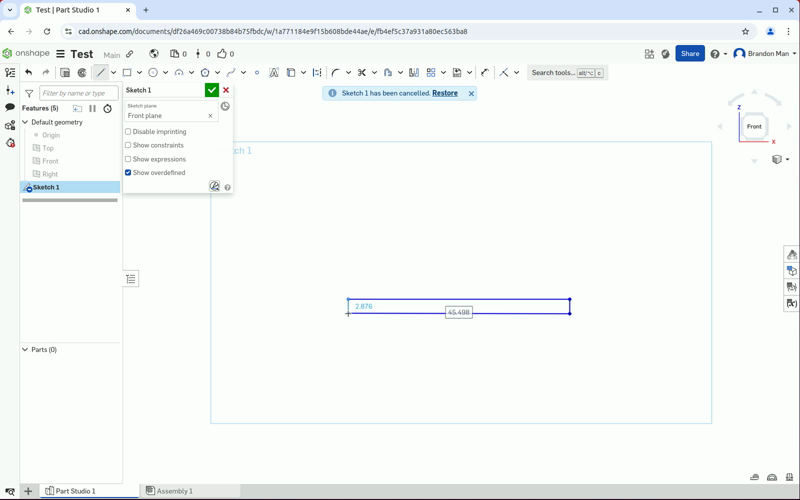
click(348, 313)
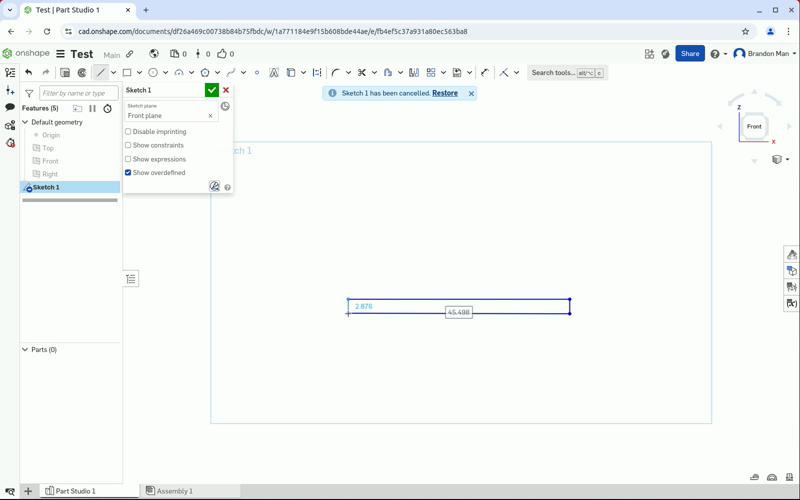
key(esc)
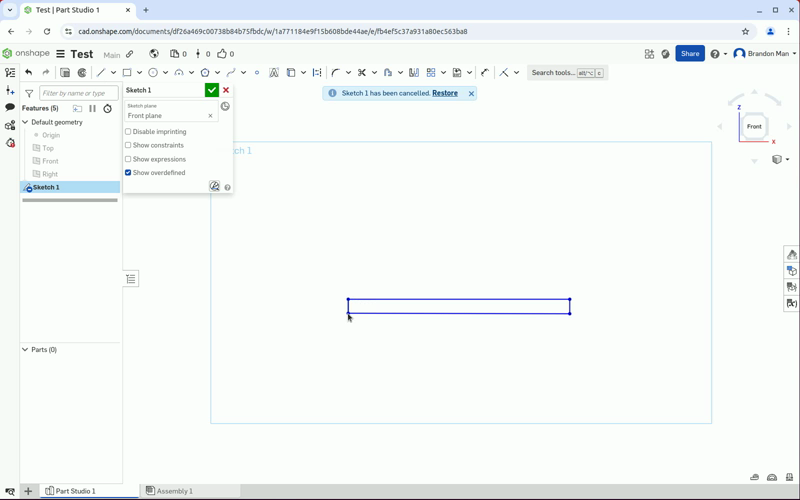
key(c)
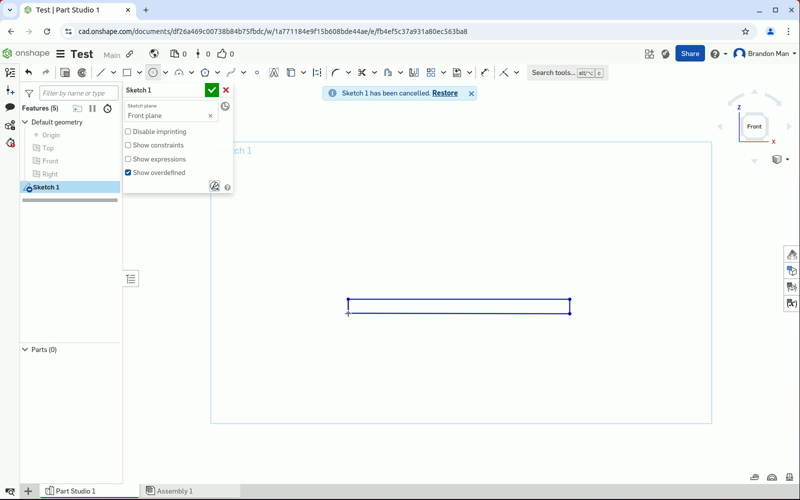
key_down(shift)
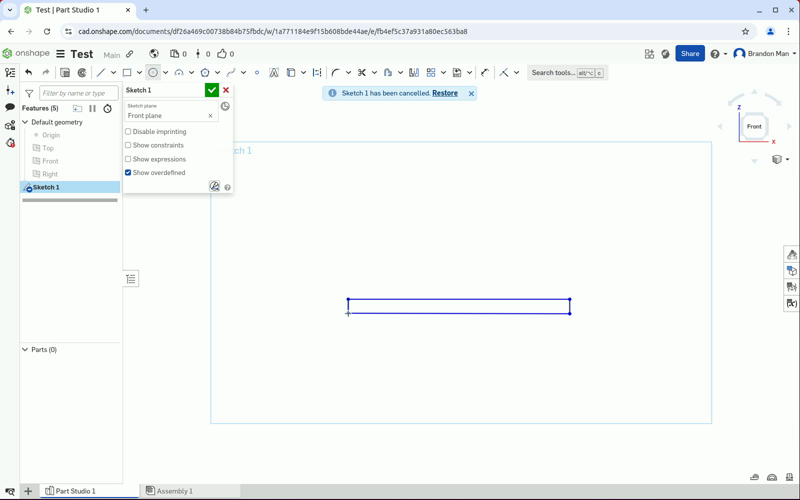
mouse_move(497, 308)
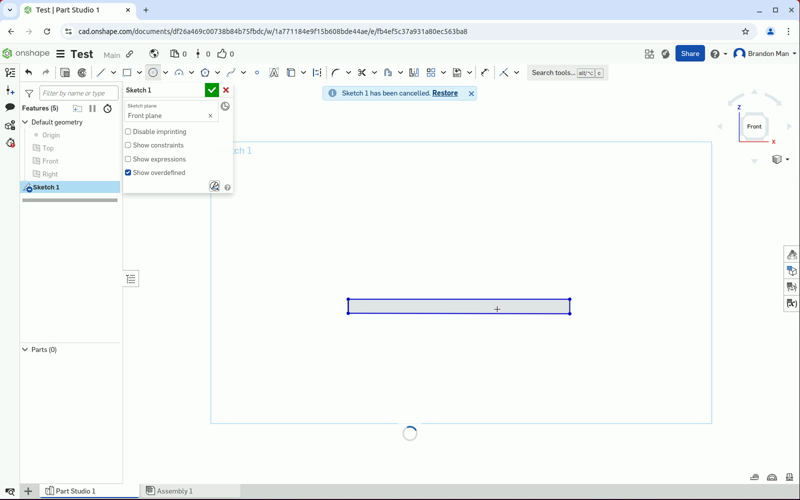
click(497, 308)
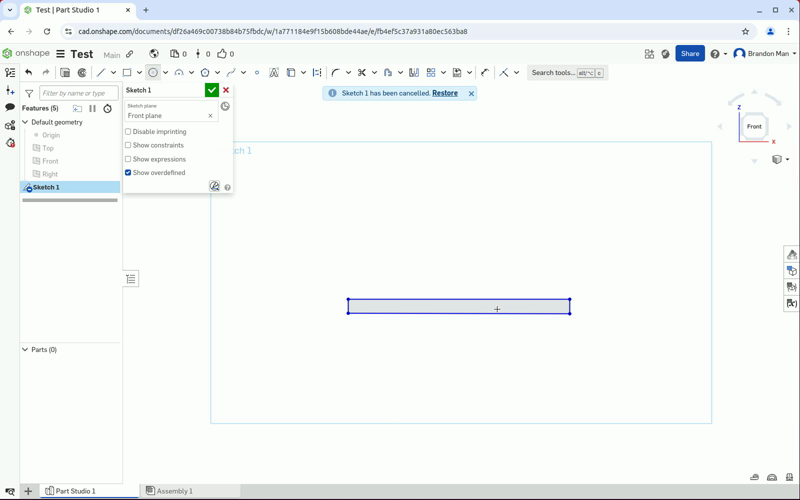
key_up(shift)
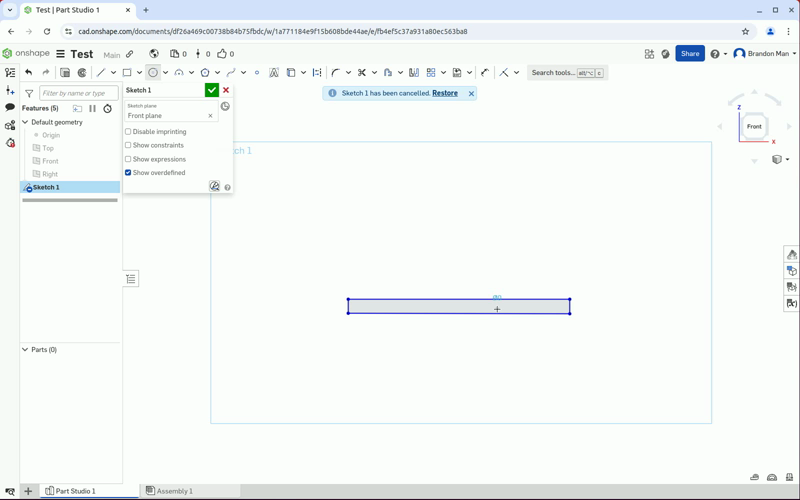
mouse_move(499, 308)
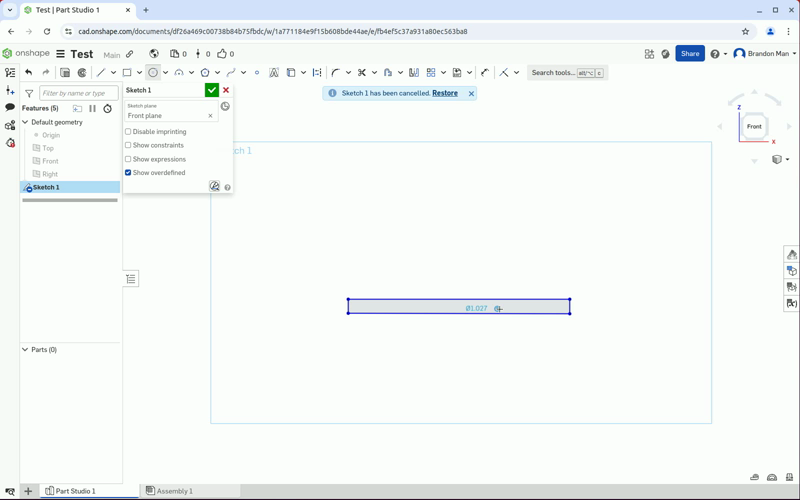
scroll(6)
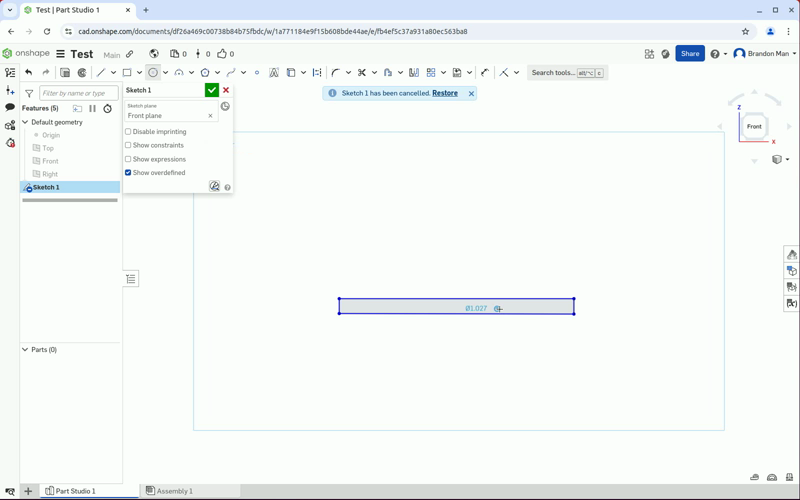
scroll(6)
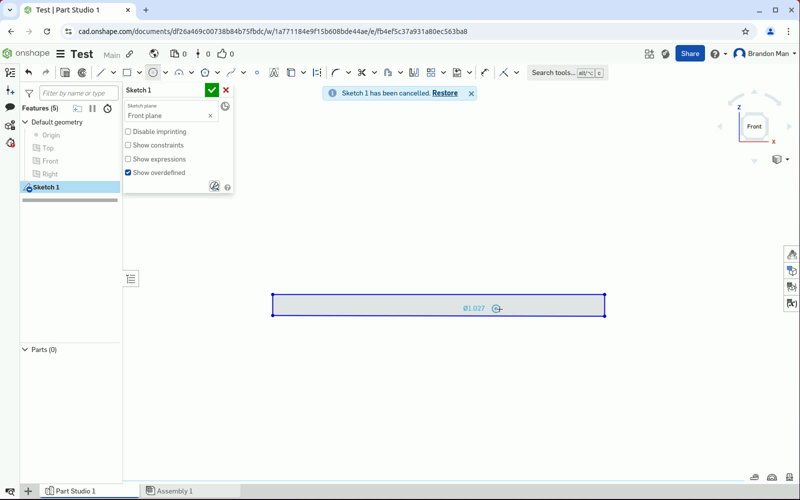
scroll(6)
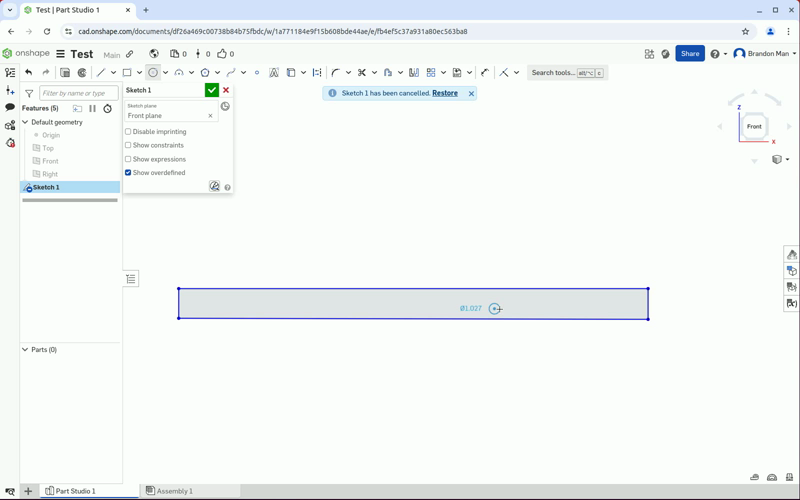
scroll(6)
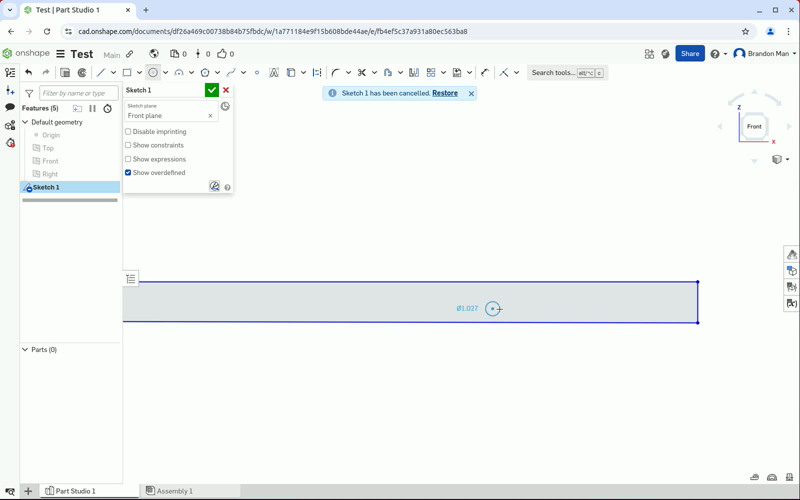
scroll(6)
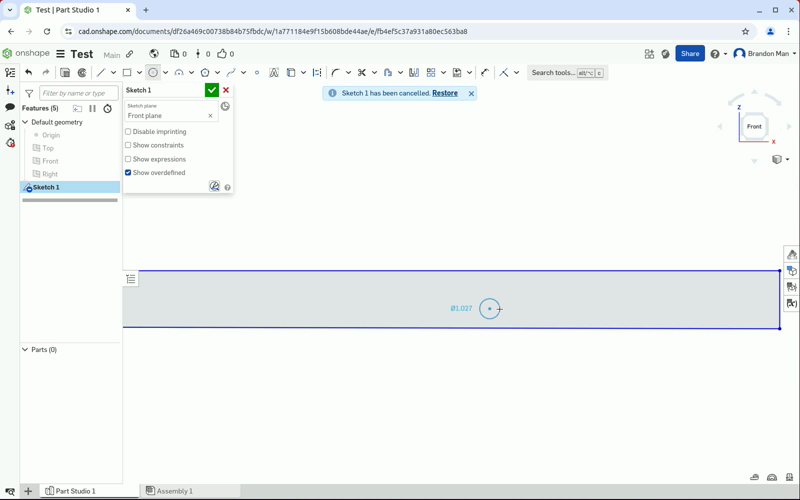
scroll(6)
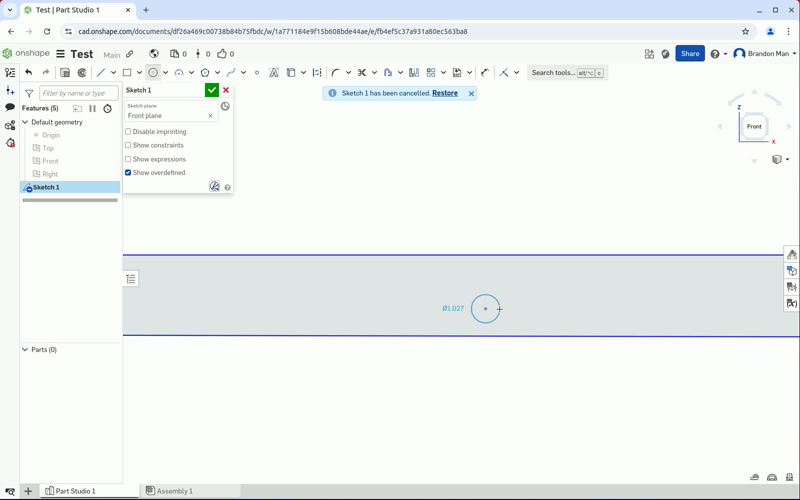
scroll(6)
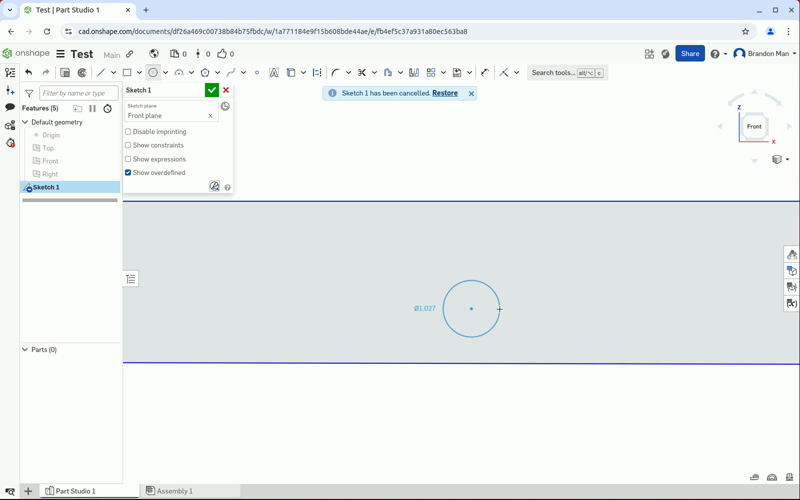
click(499, 308)
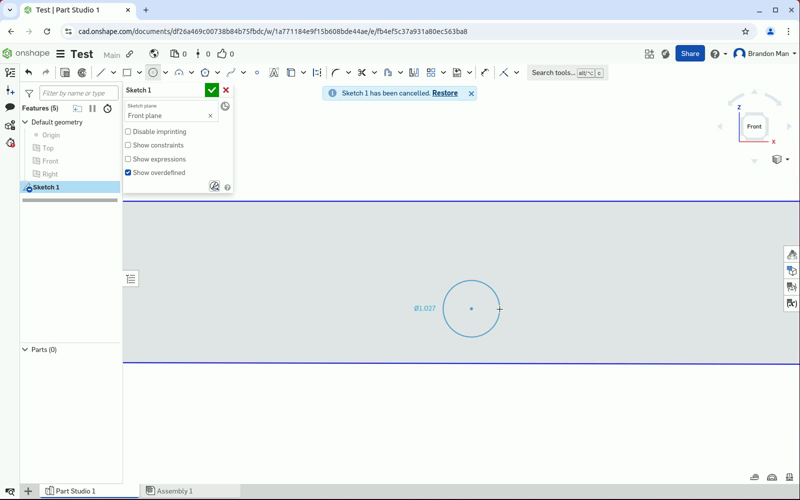
scroll(-6)
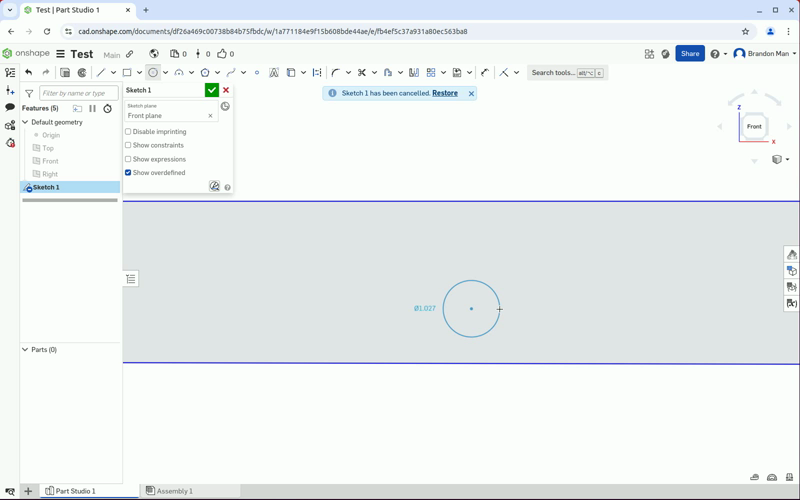
scroll(-6)
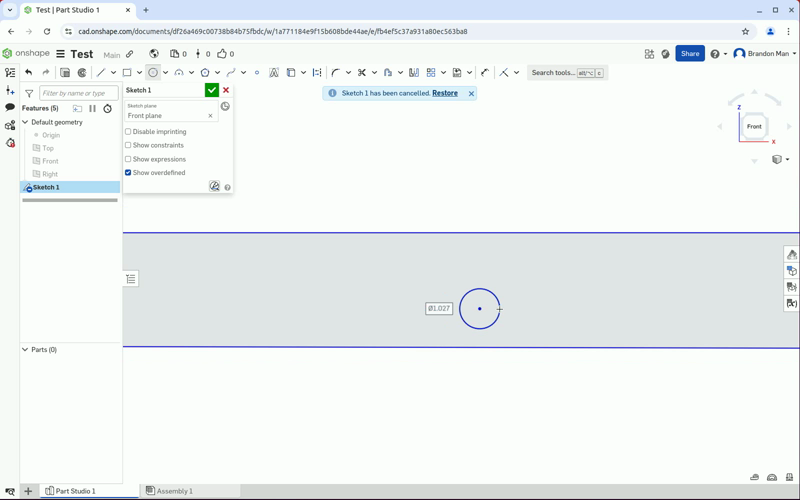
scroll(-6)
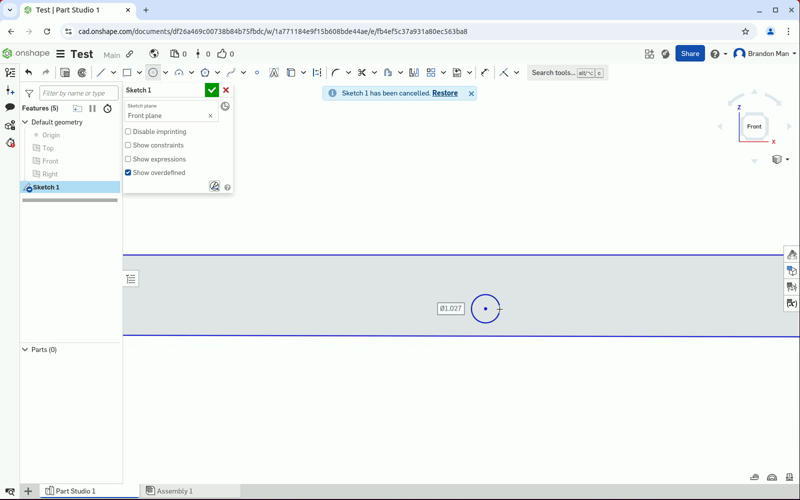
scroll(-6)
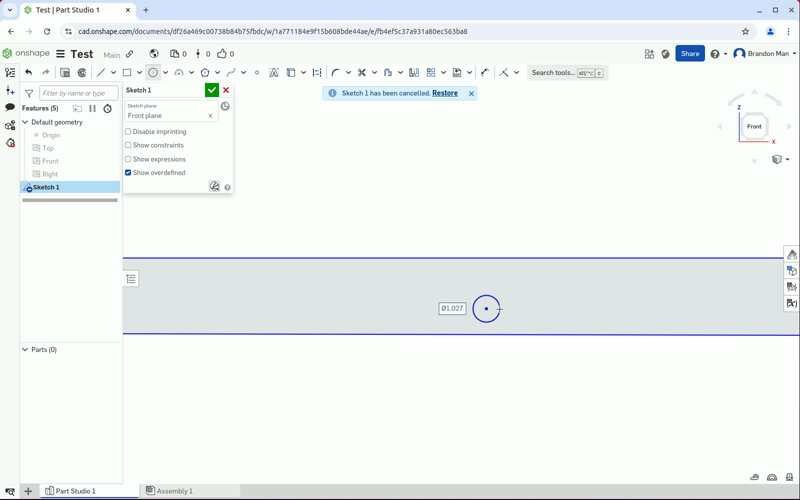
scroll(-6)
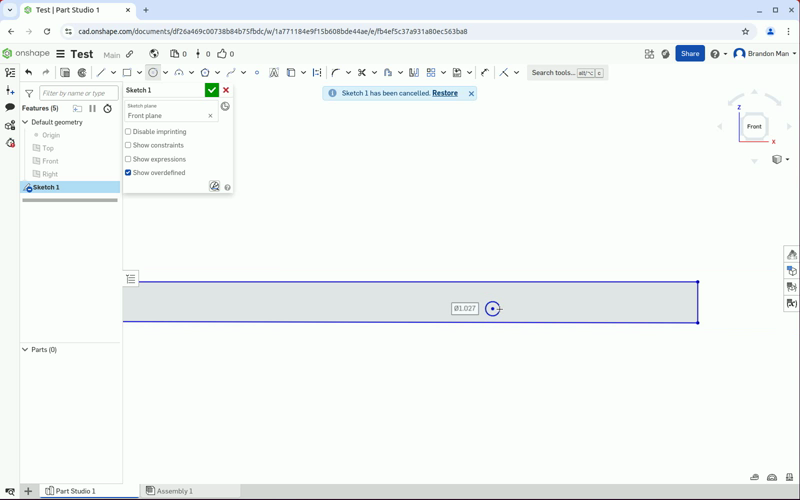
scroll(-6)
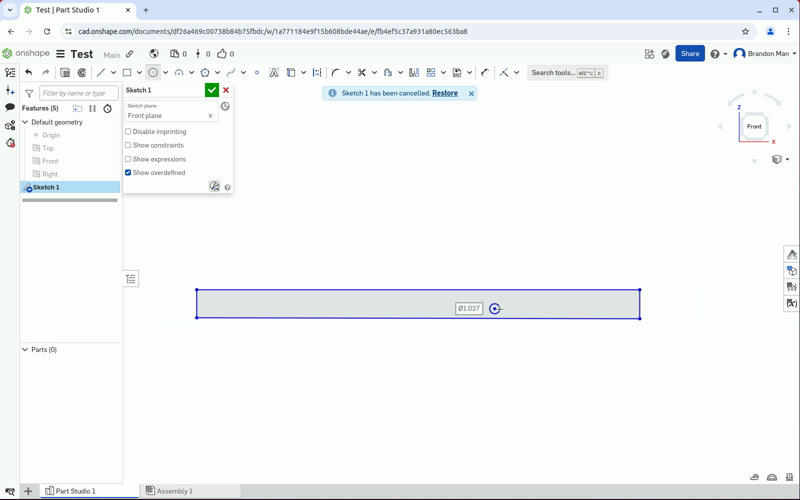
scroll(-6)
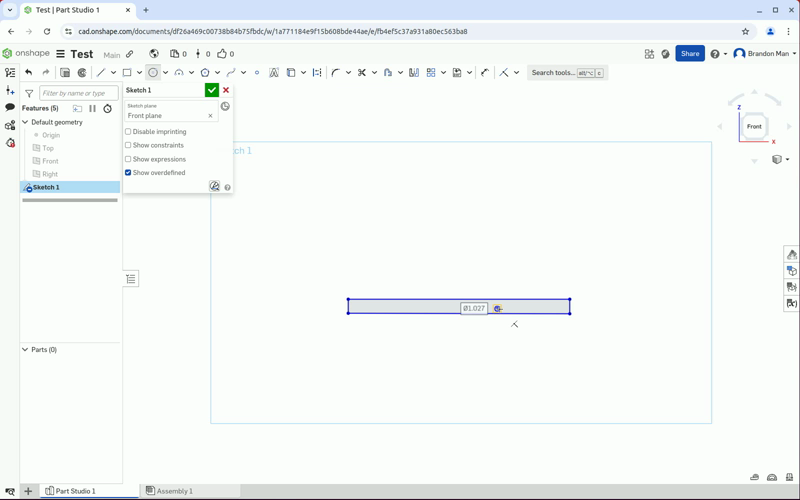
key(esc)
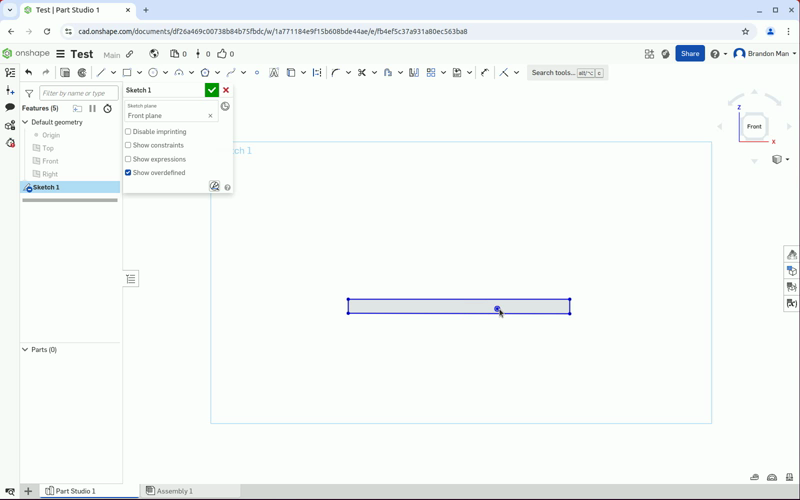
mouse_move(434, 303)
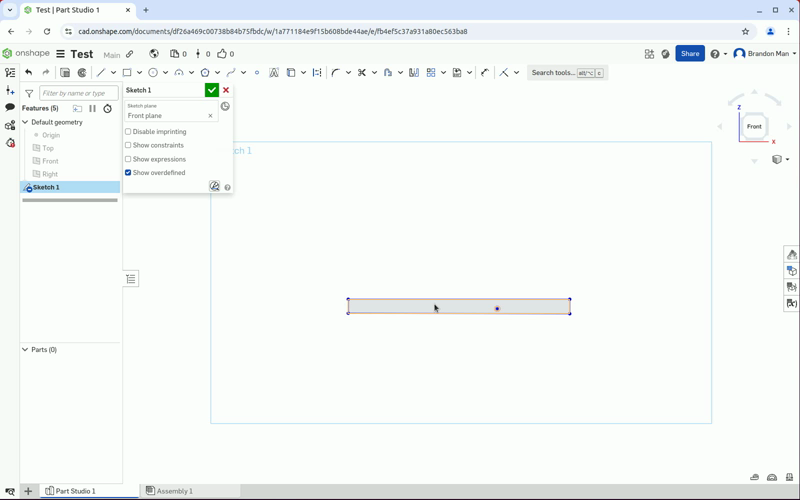
click(434, 303)
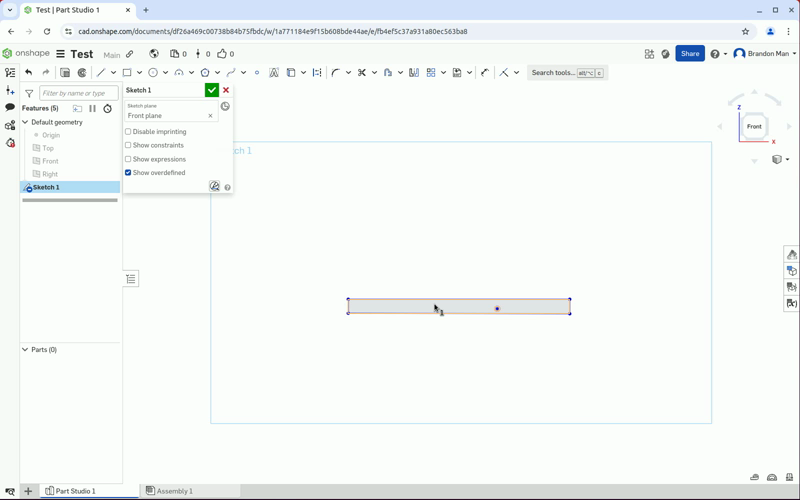
mouse_move(73, 352)
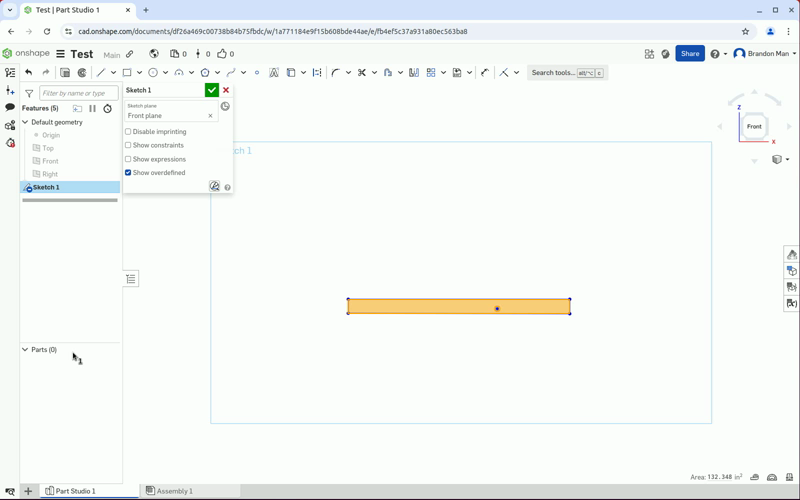
key(shift+y)
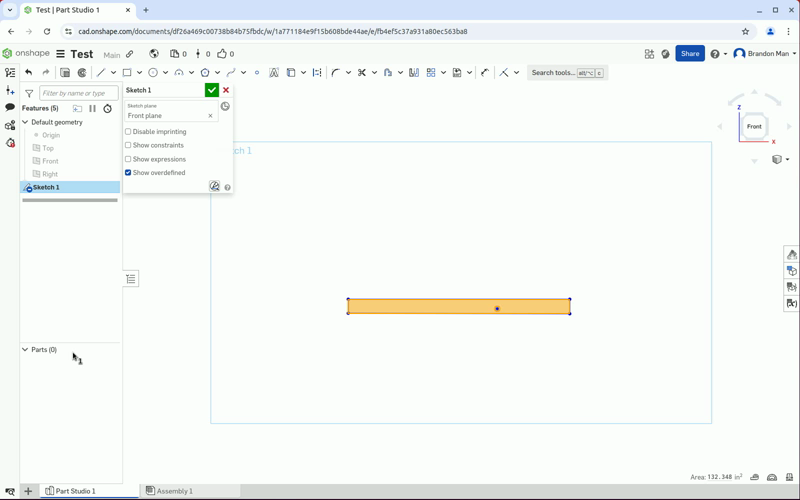
key(shift+e)
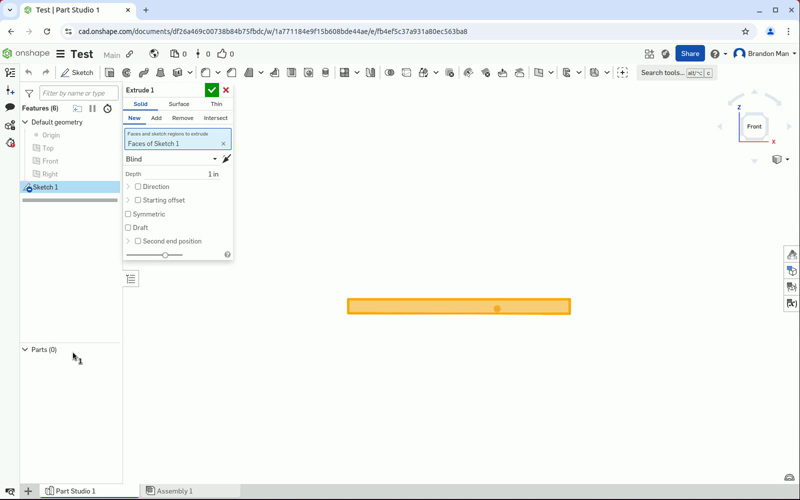
mouse_move(143, 106)
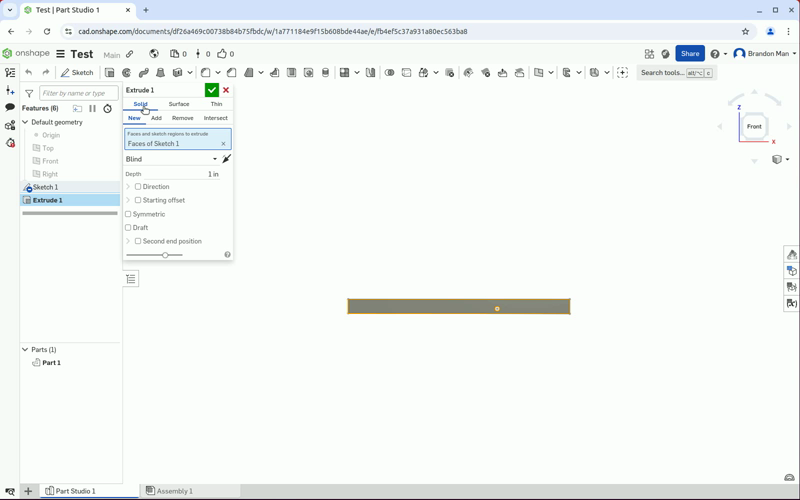
click(143, 106)
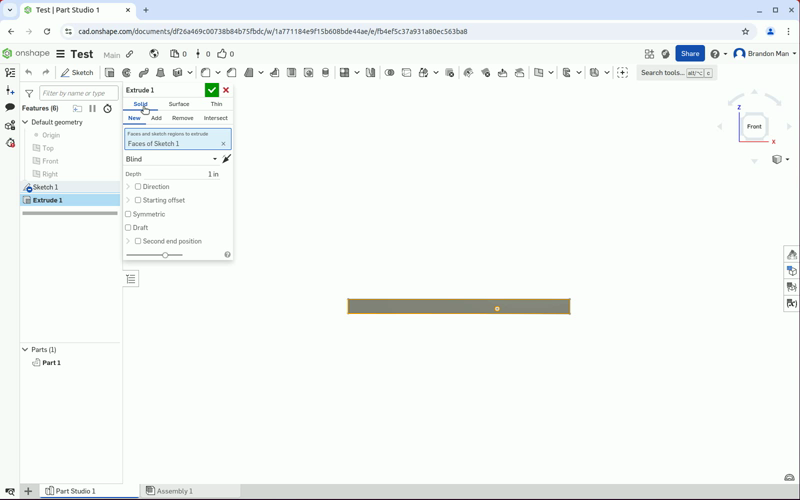
mouse_move(137, 120)
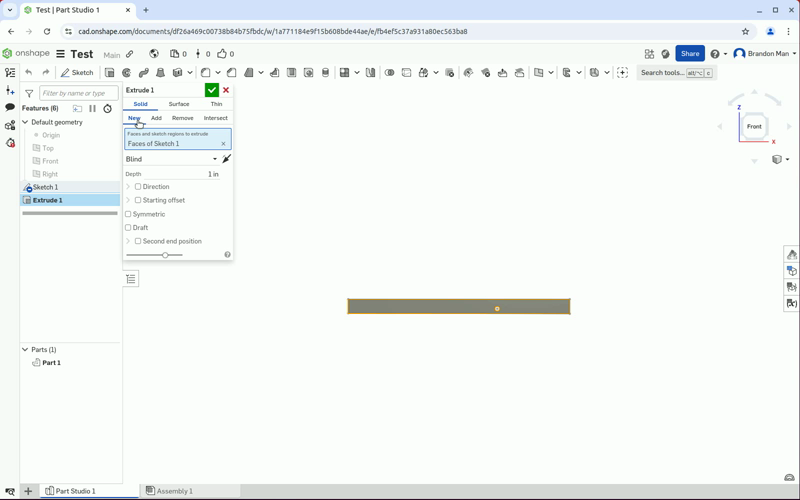
click(137, 120)
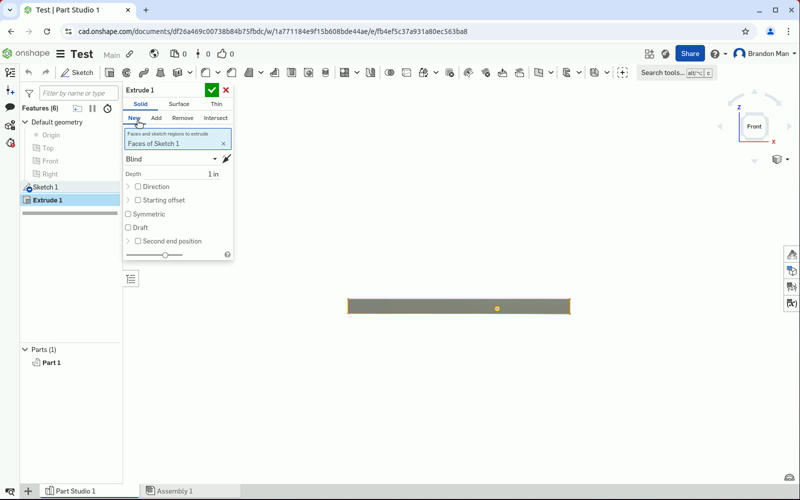
key(tab, 4)
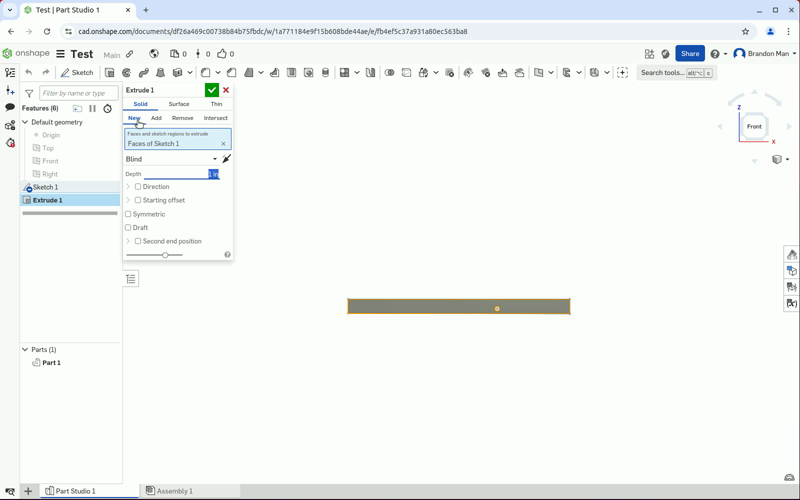
text(1.444)
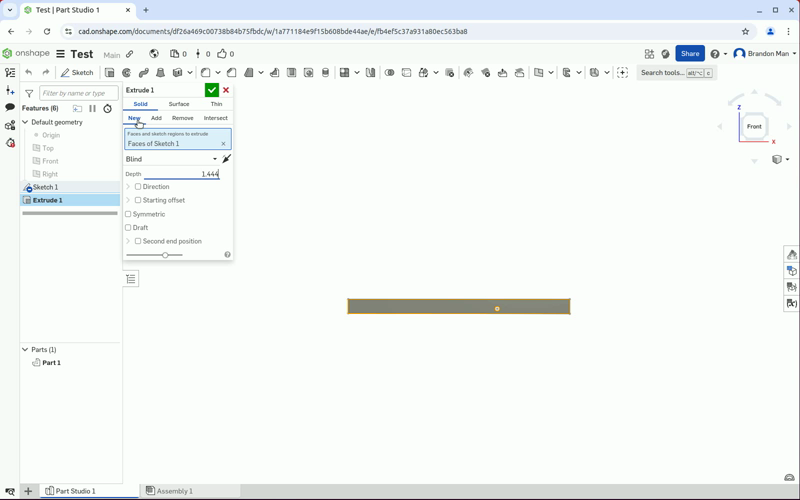
key(enter)
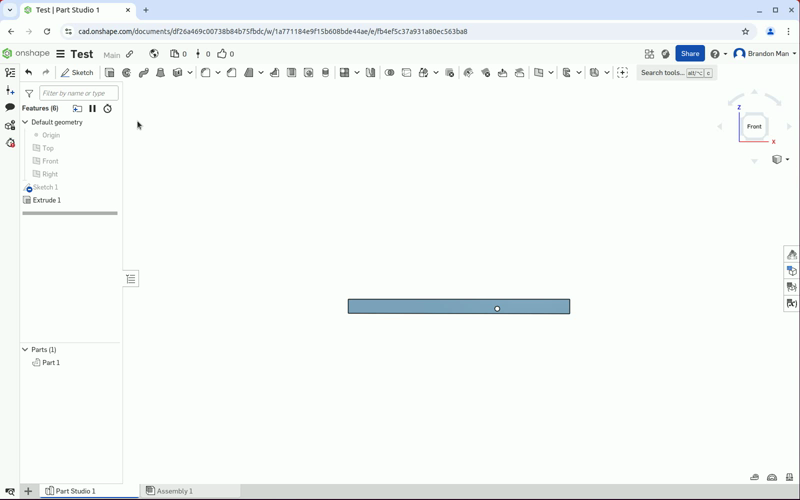
key(shift+h)
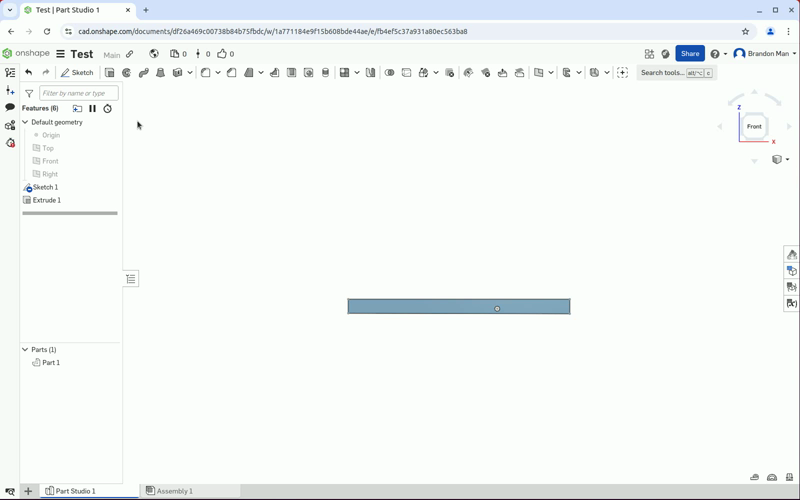
key(shift+h)
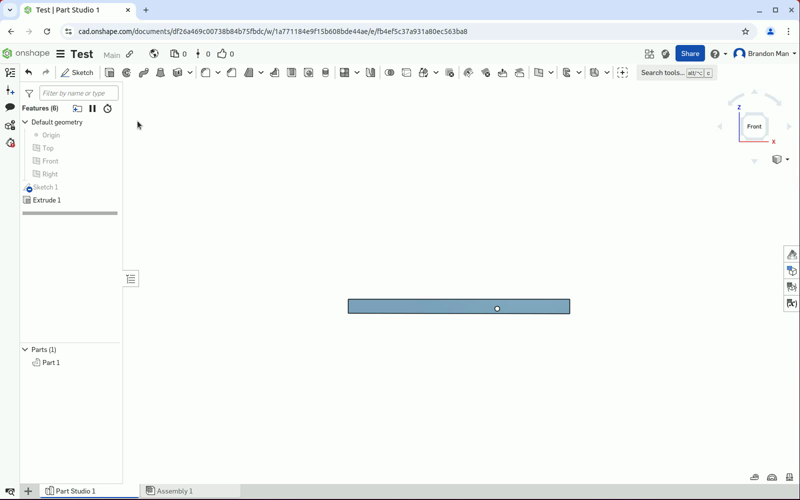
mouse_move(73, 189)
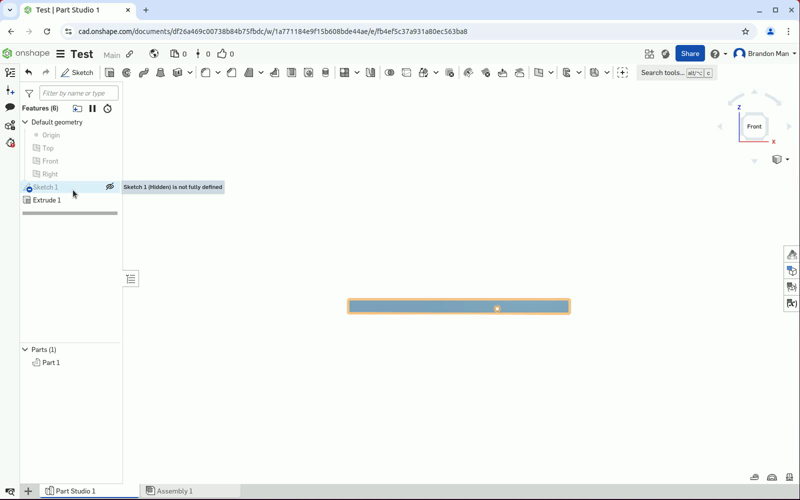
click(73, 189)
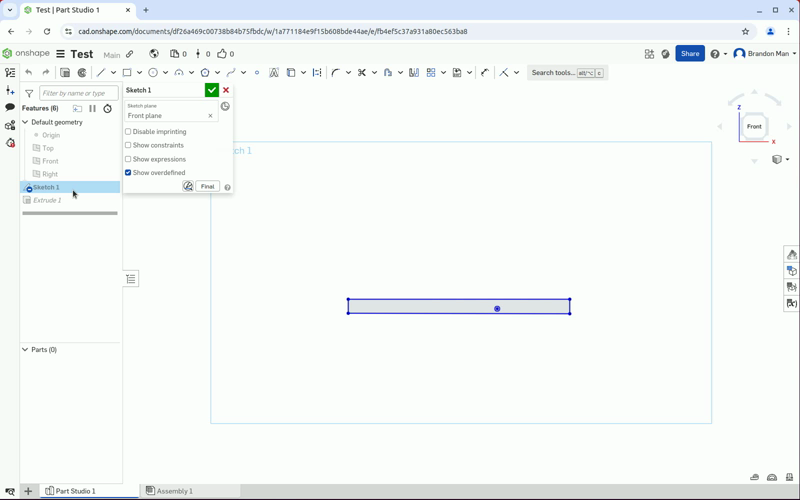
mouse_move(229, 92)
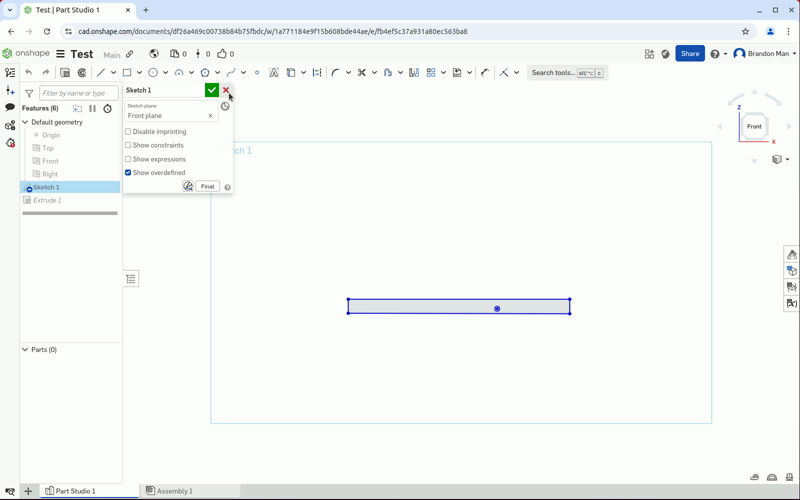
click(229, 92)
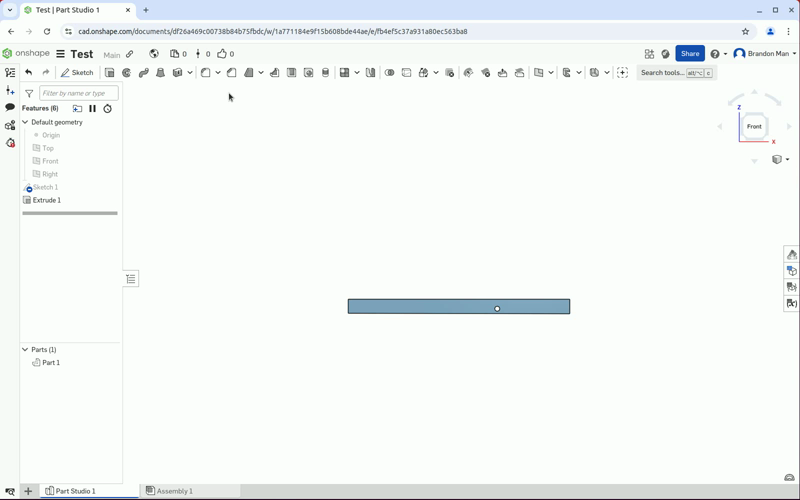
mouse_move(541, 75)
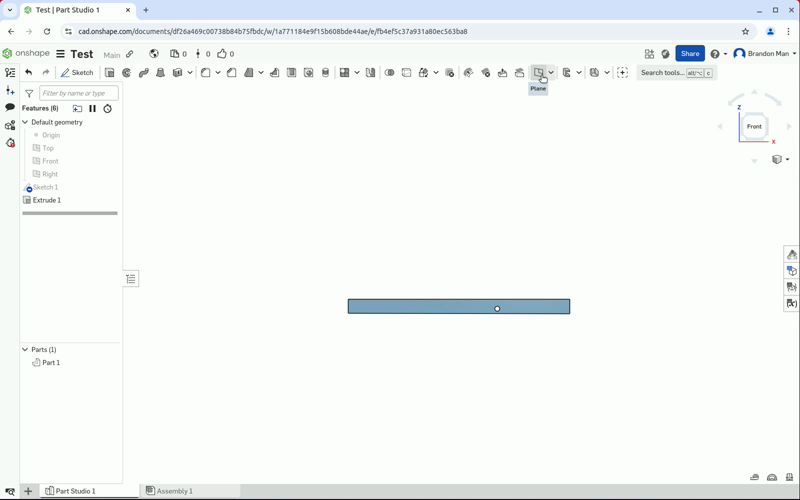
click(541, 75)
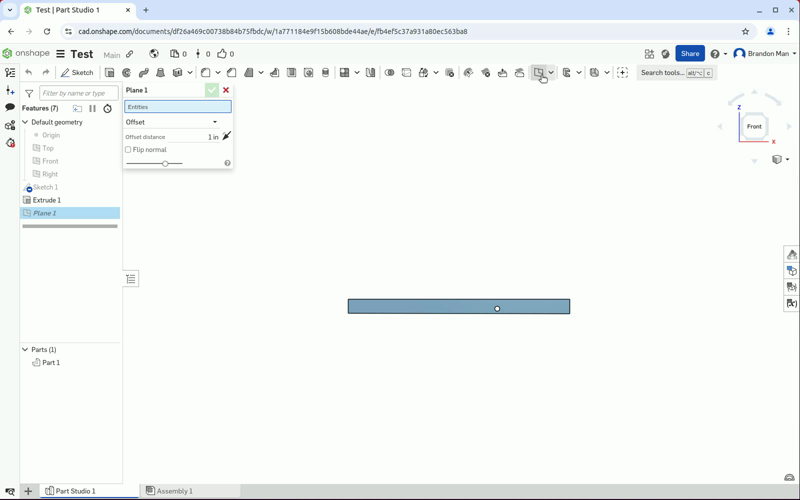
mouse_move(73, 163)
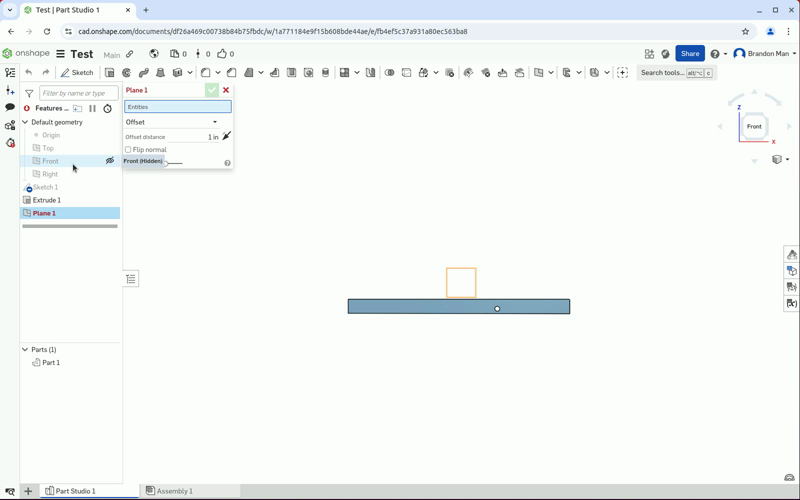
click(73, 163)
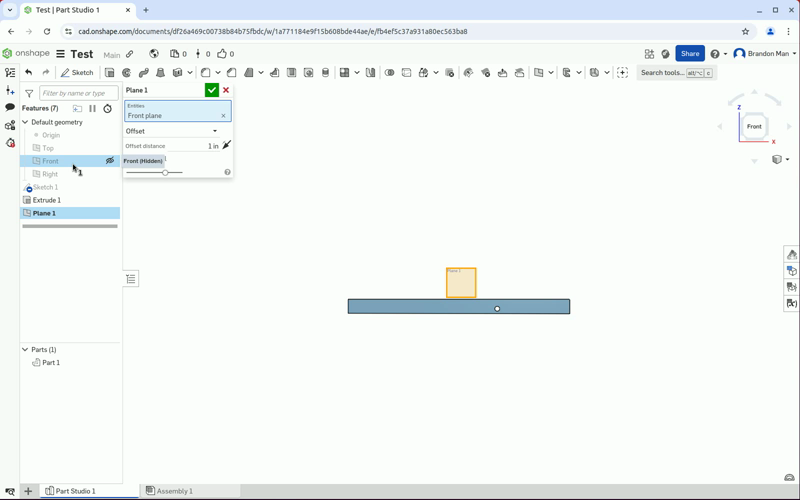
key(tab, 2)
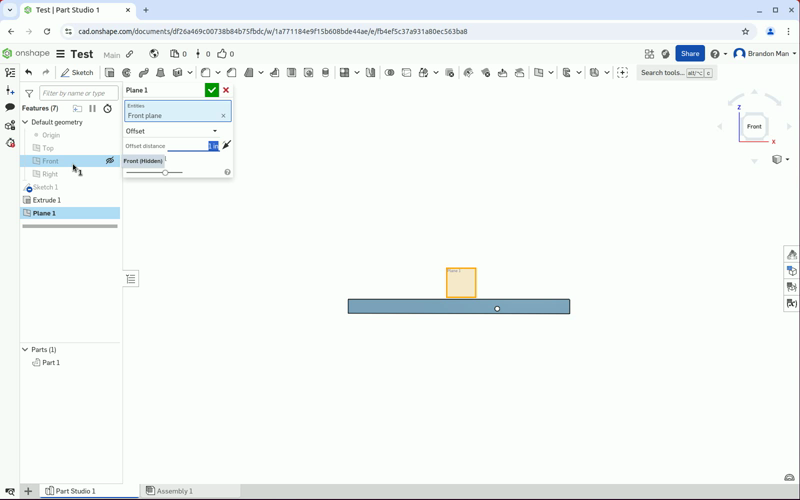
text(1.448)
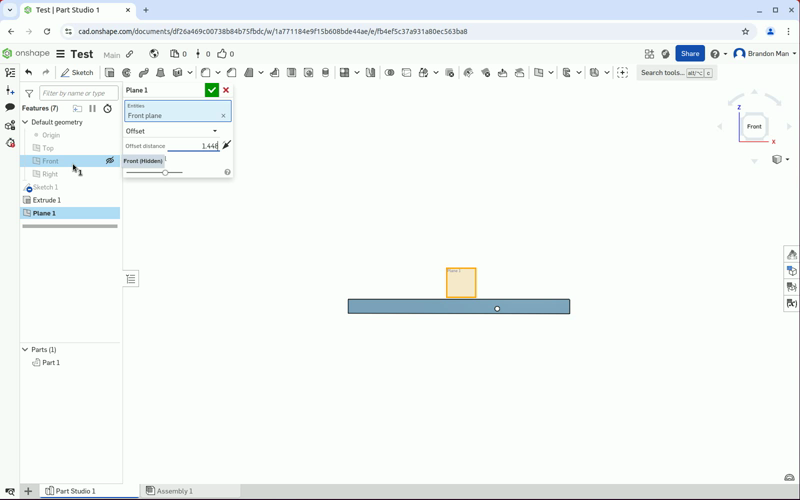
key(enter, 2)
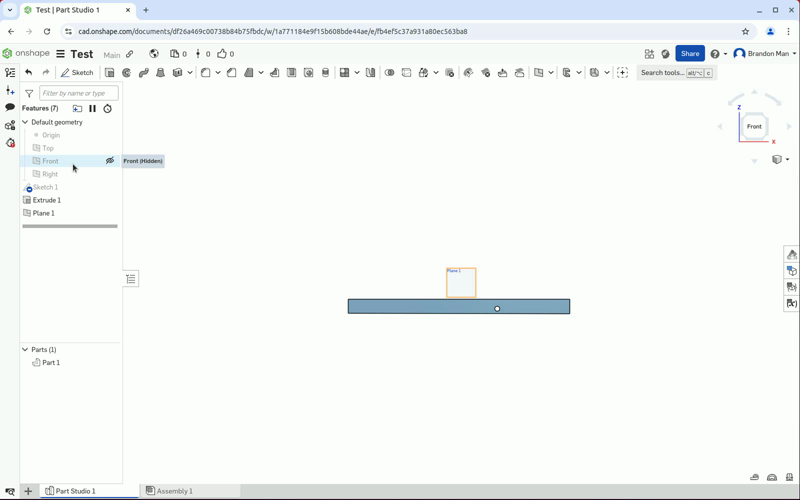
key(shift+s)
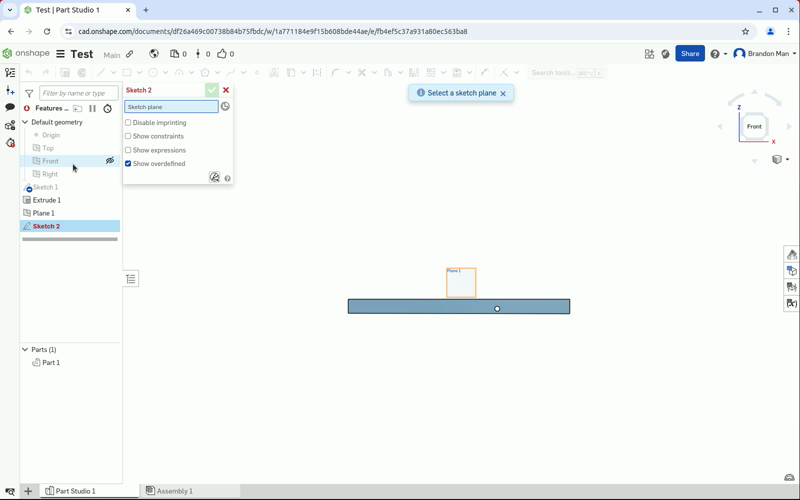
mouse_move(73, 215)
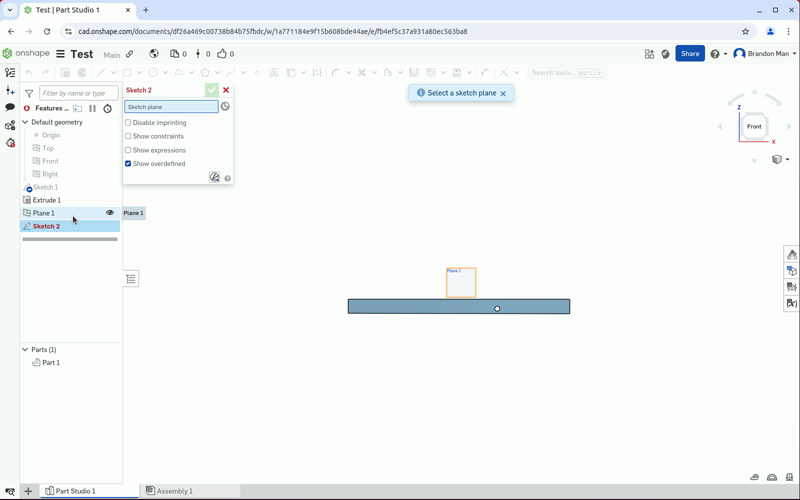
click(73, 215)
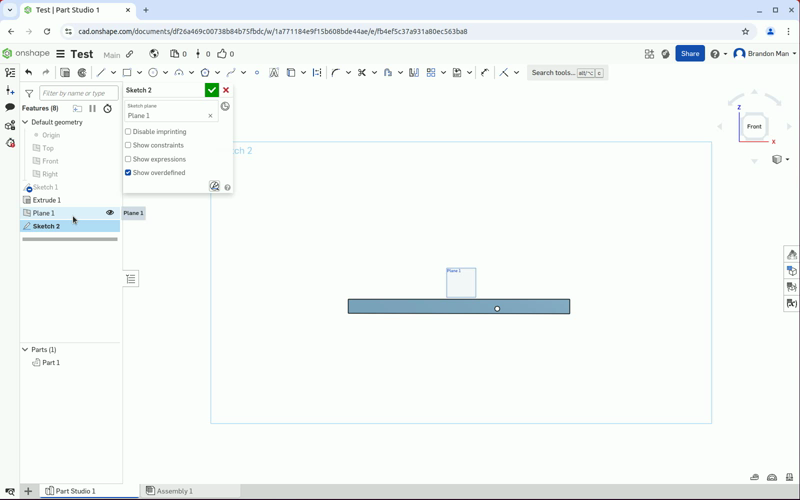
mouse_move(73, 352)
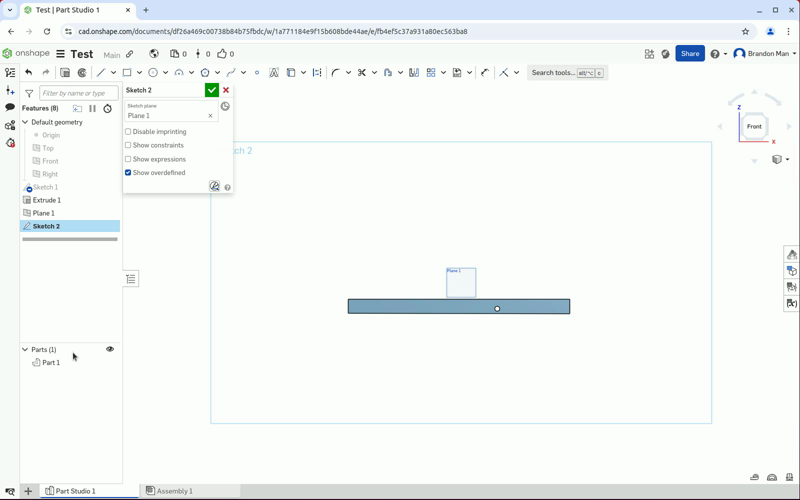
key(y)
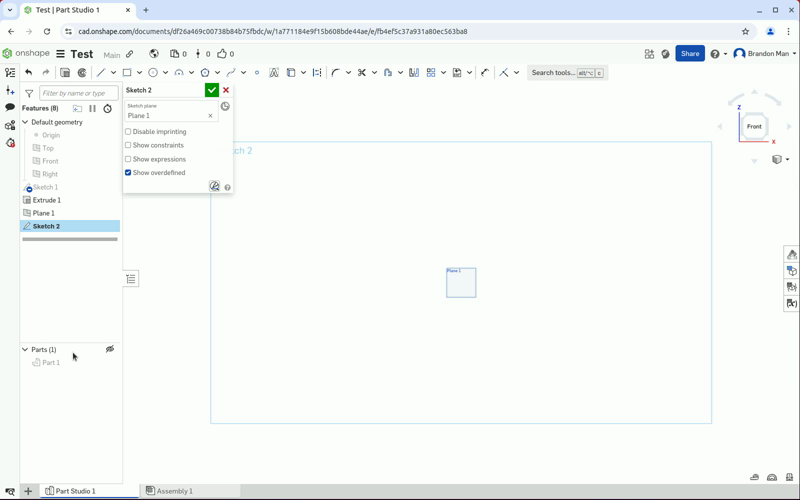
key(c)
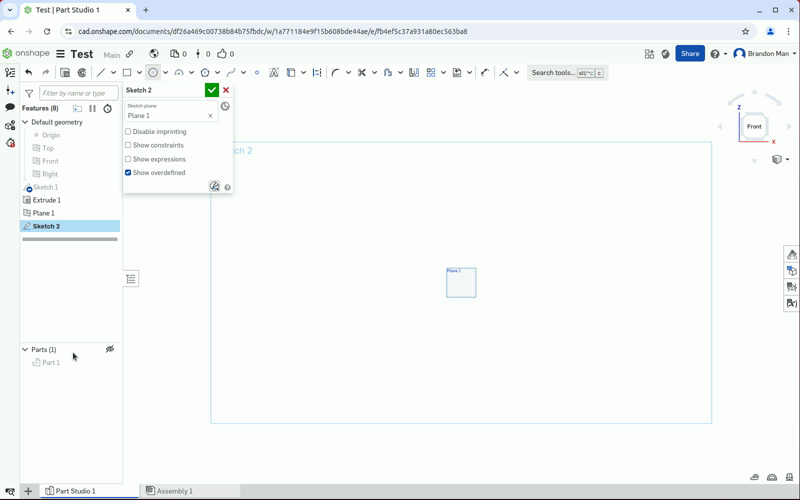
key_down(shift)
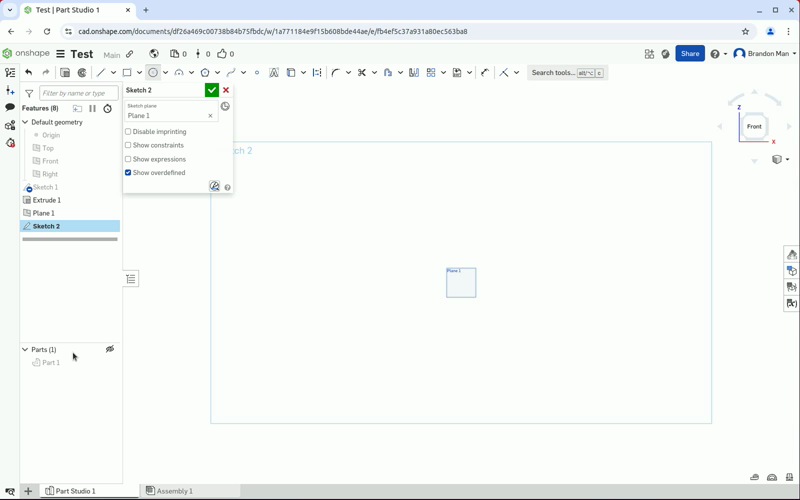
mouse_move(561, 308)
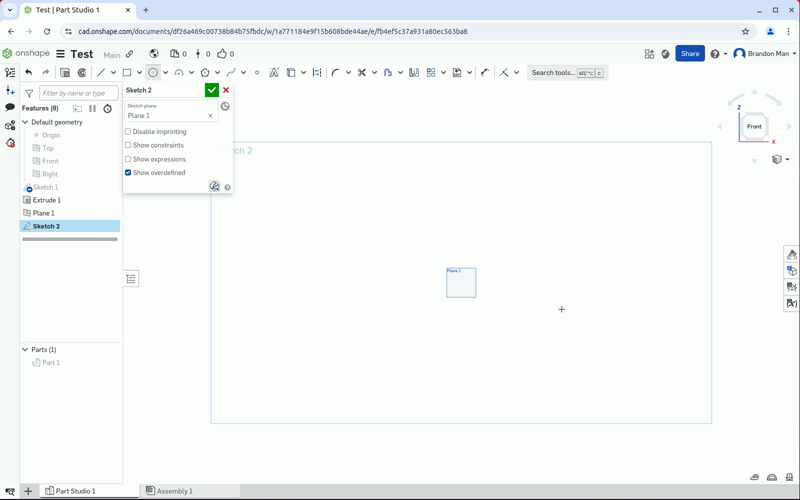
click(561, 308)
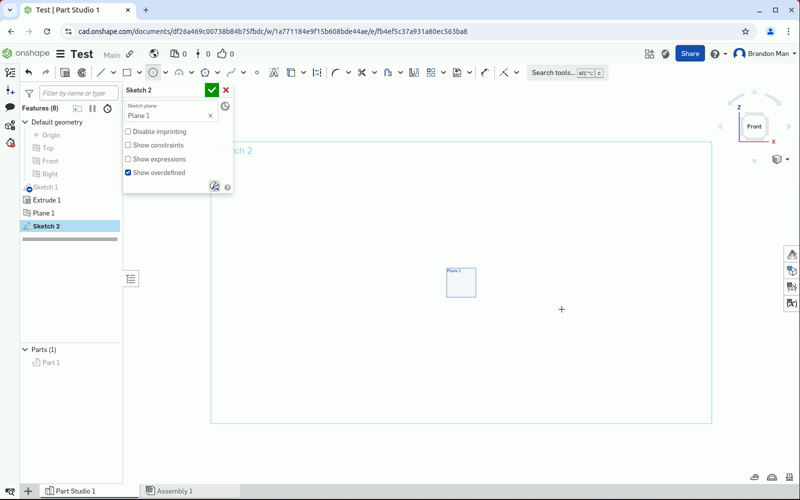
key_up(shift)
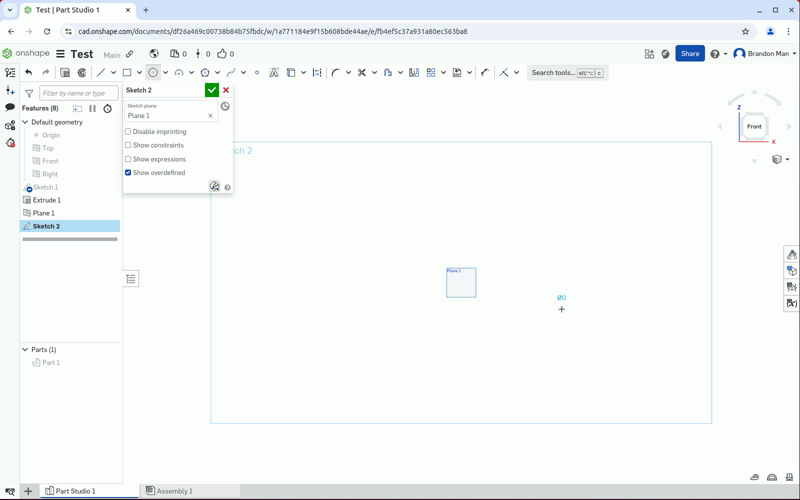
mouse_move(562, 308)
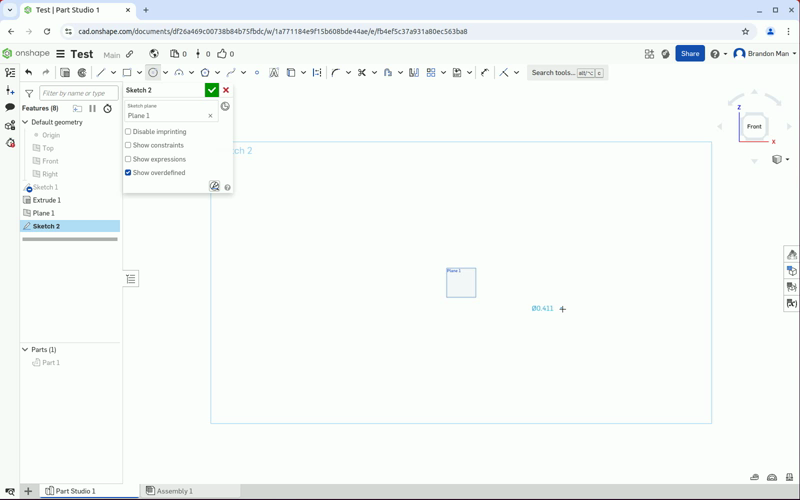
scroll(6)
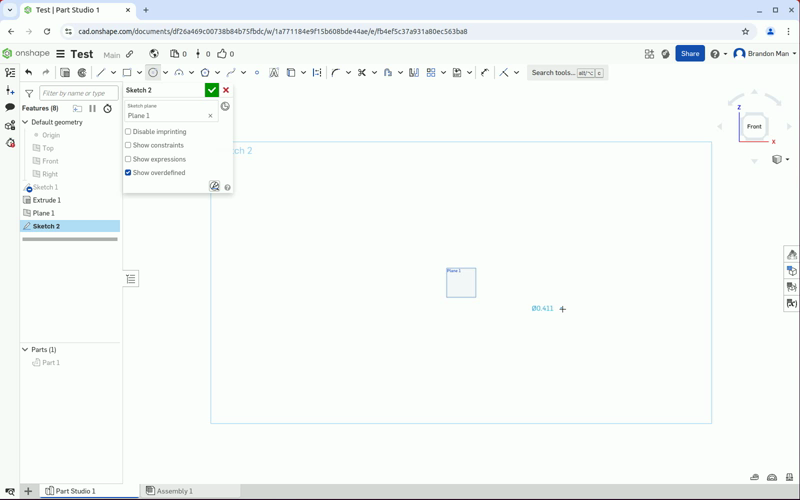
scroll(6)
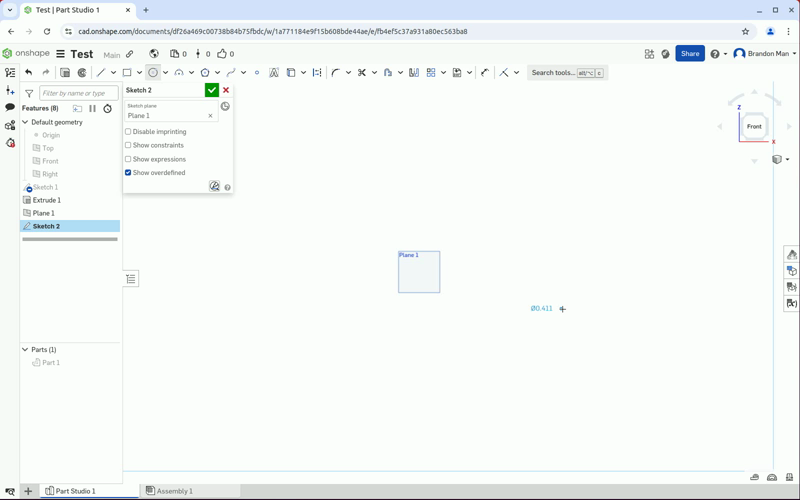
scroll(6)
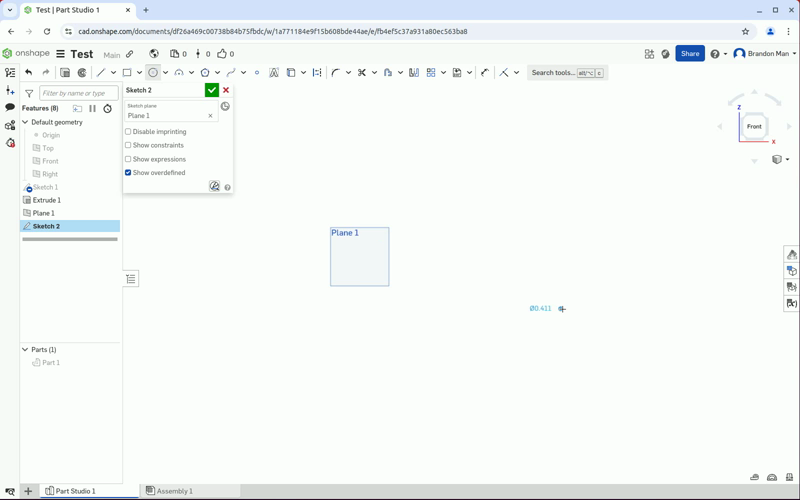
scroll(6)
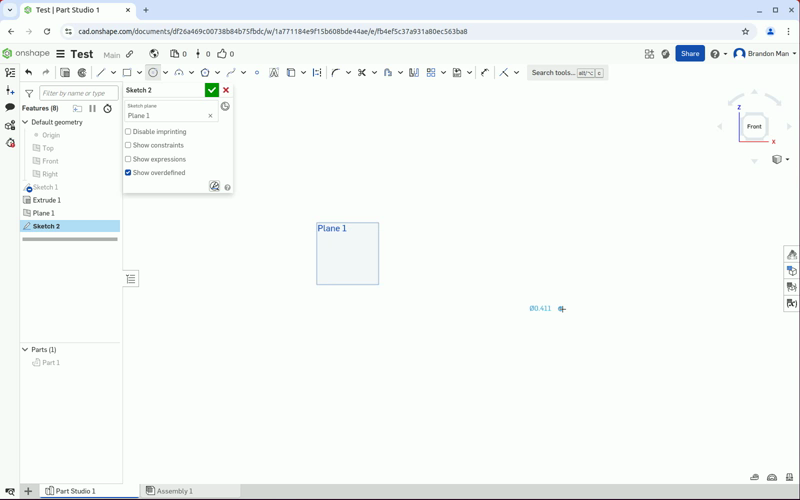
scroll(6)
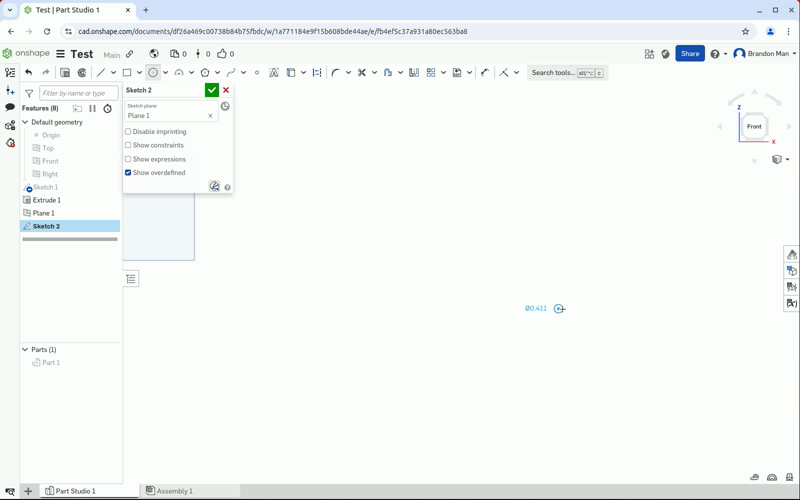
scroll(6)
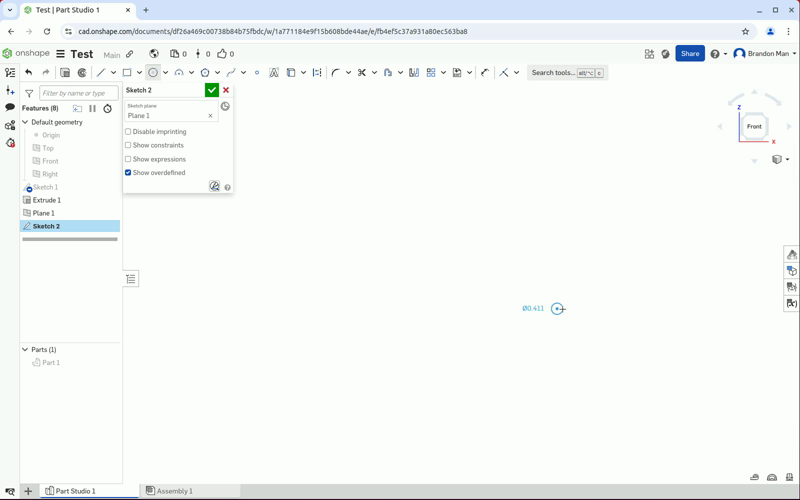
scroll(6)
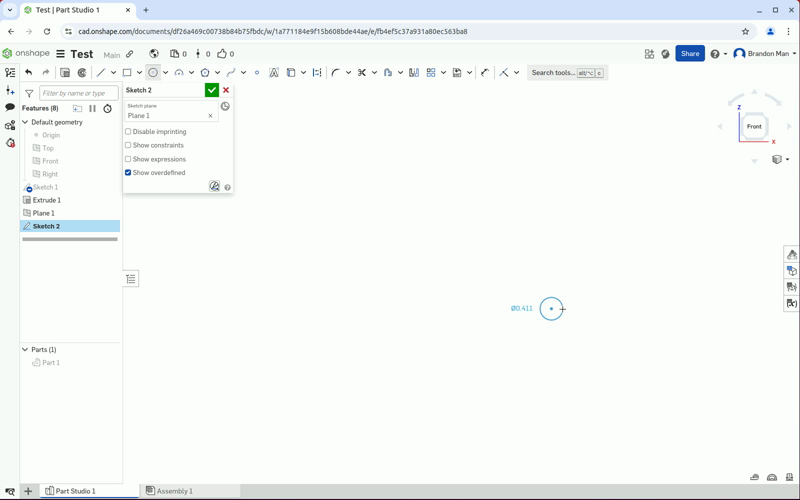
click(562, 308)
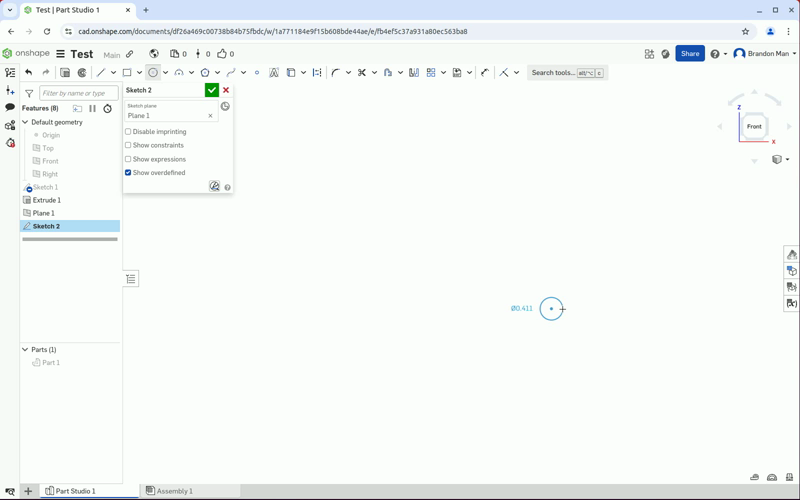
scroll(-6)
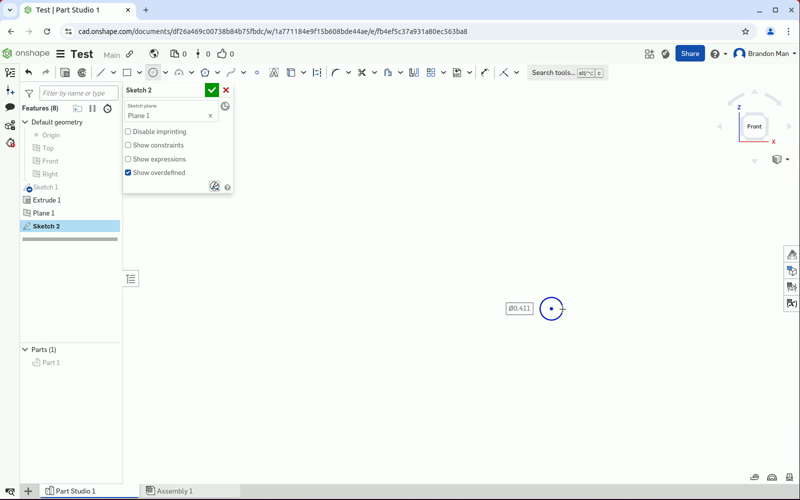
scroll(-6)
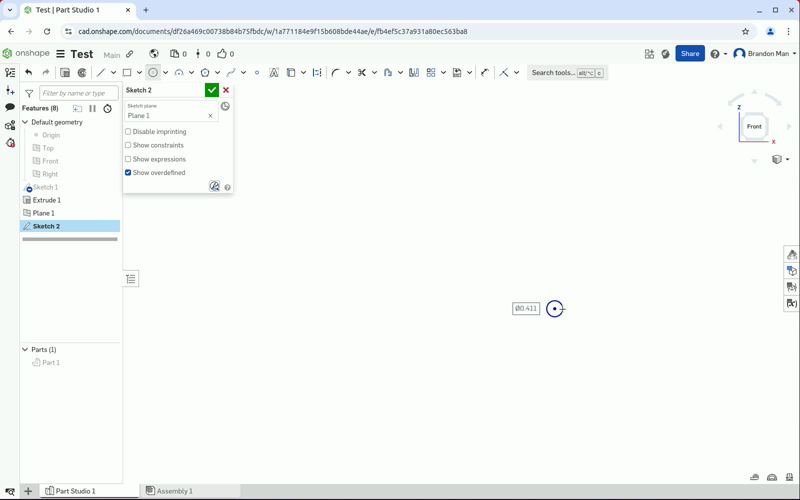
scroll(-6)
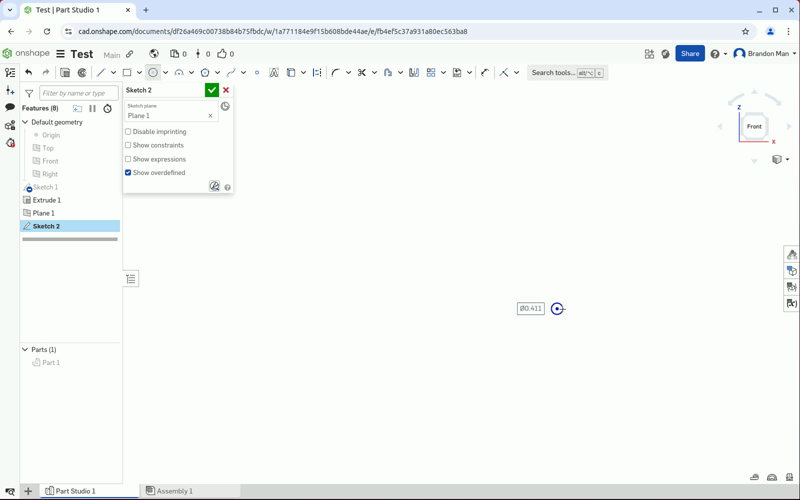
scroll(-6)
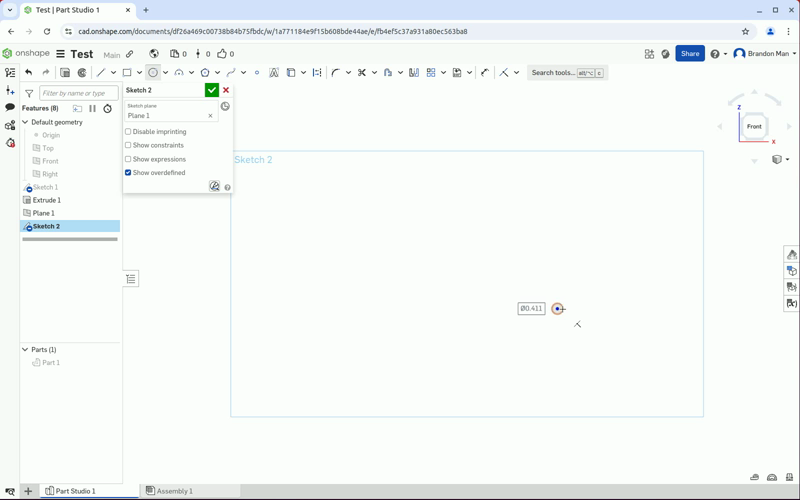
scroll(-6)
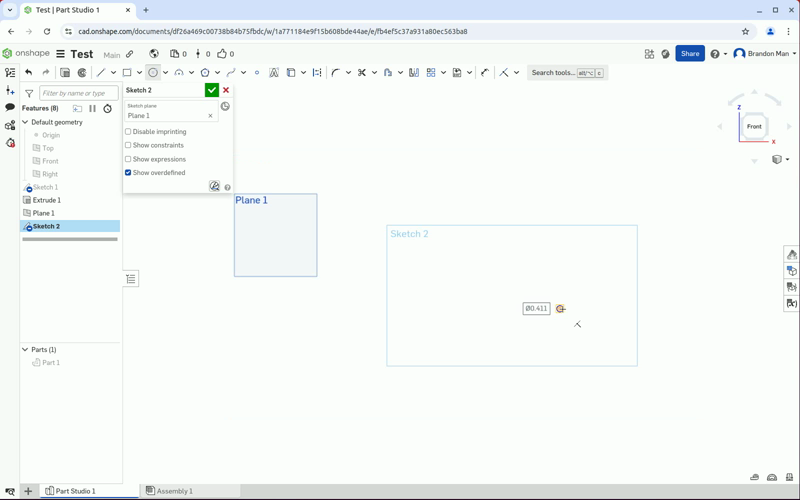
scroll(-6)
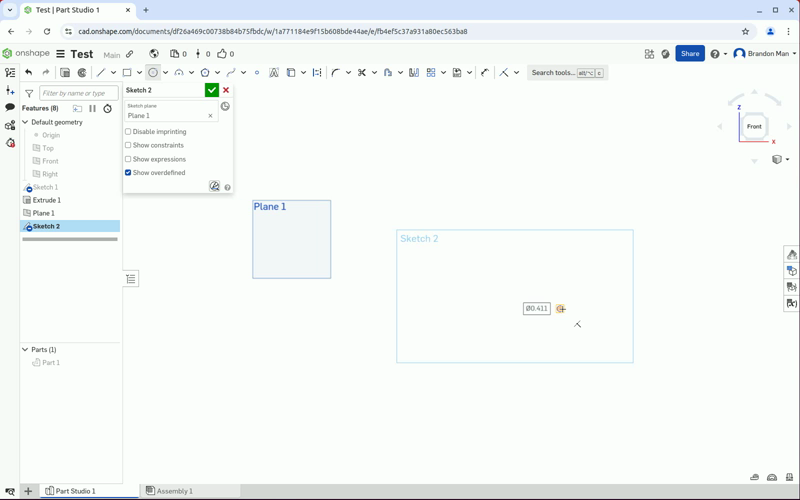
scroll(-6)
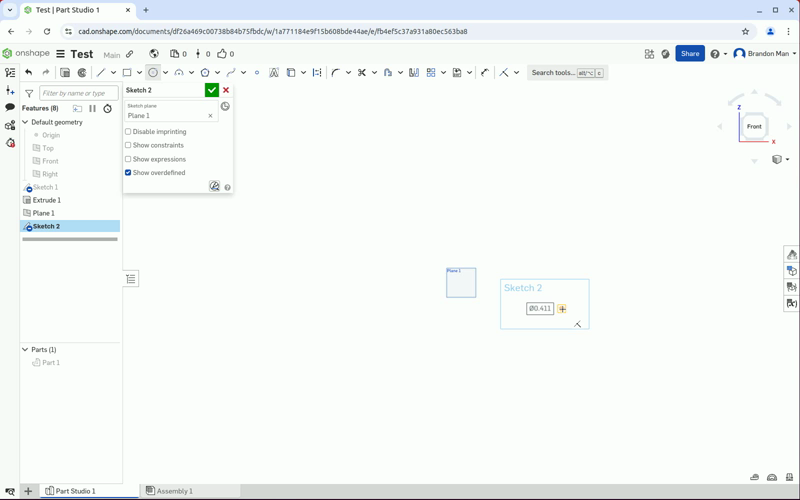
key(esc)
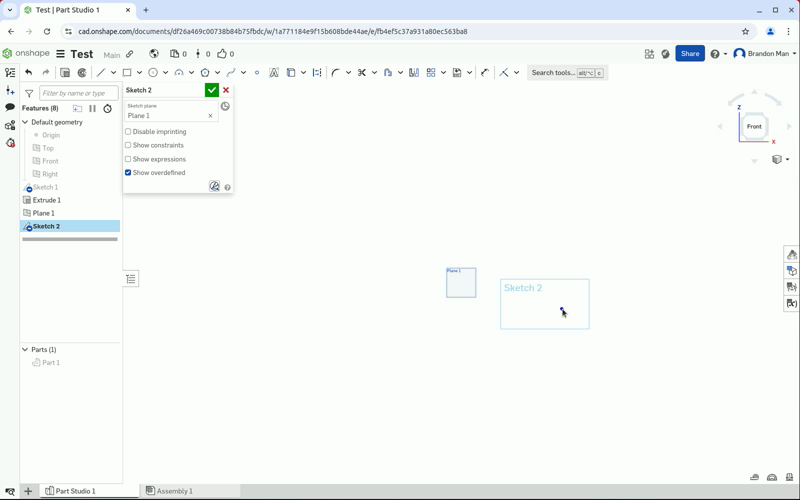
mouse_move(561, 308)
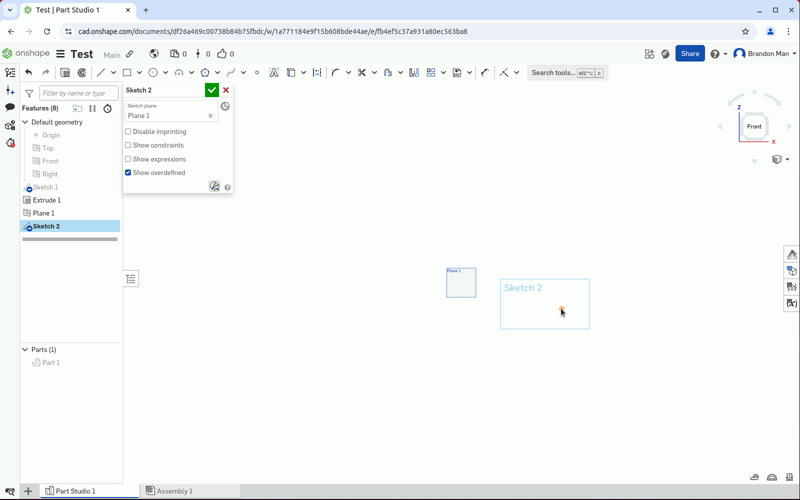
scroll(6)
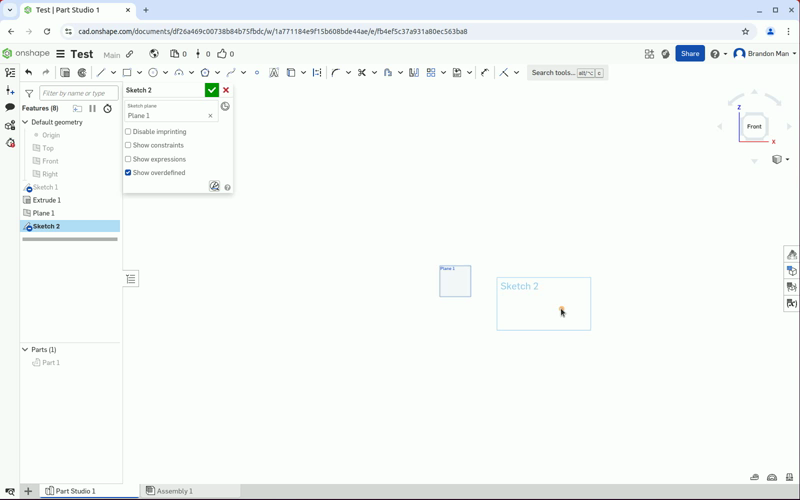
scroll(6)
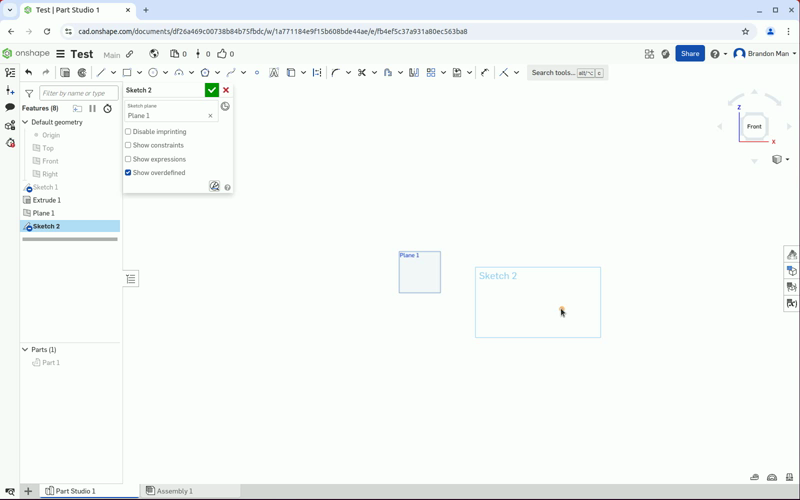
scroll(6)
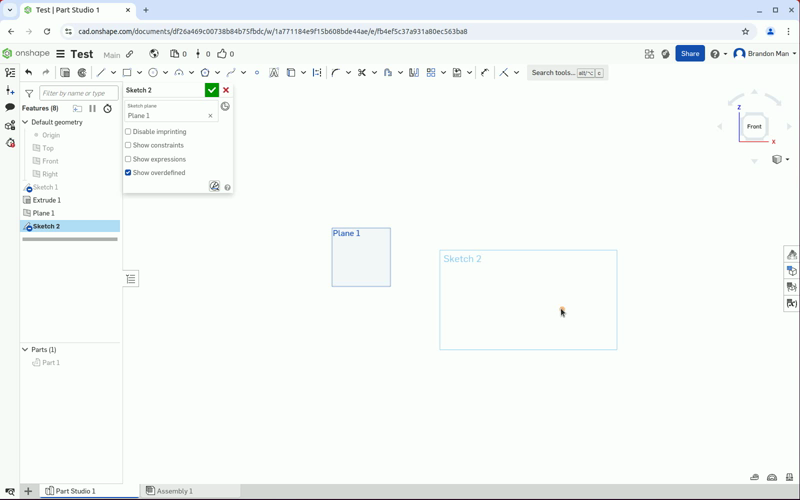
scroll(6)
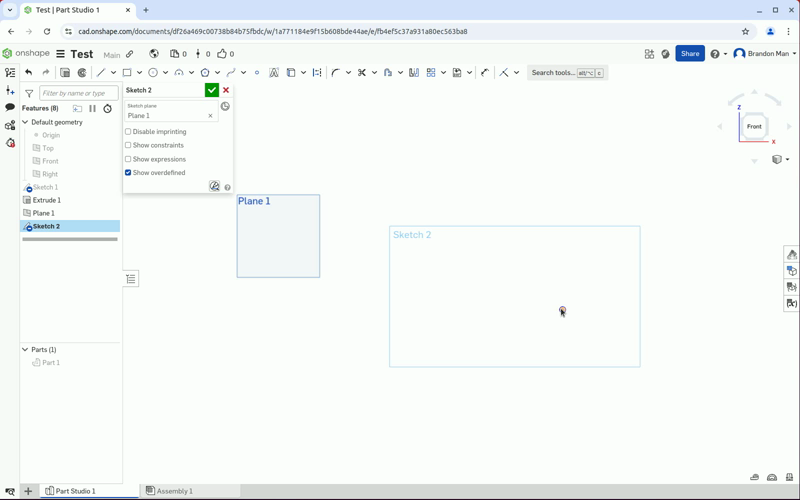
scroll(6)
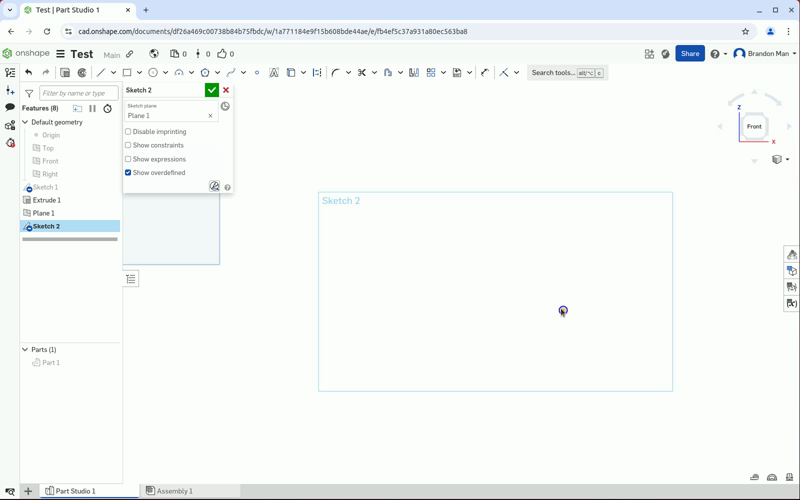
scroll(6)
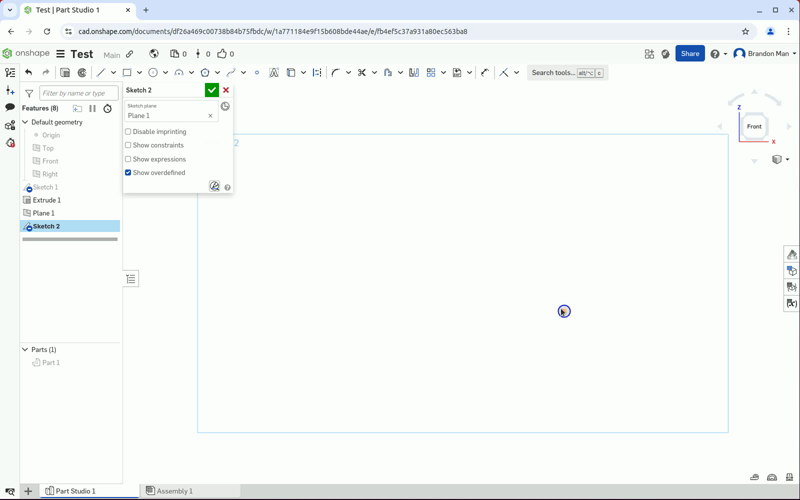
scroll(6)
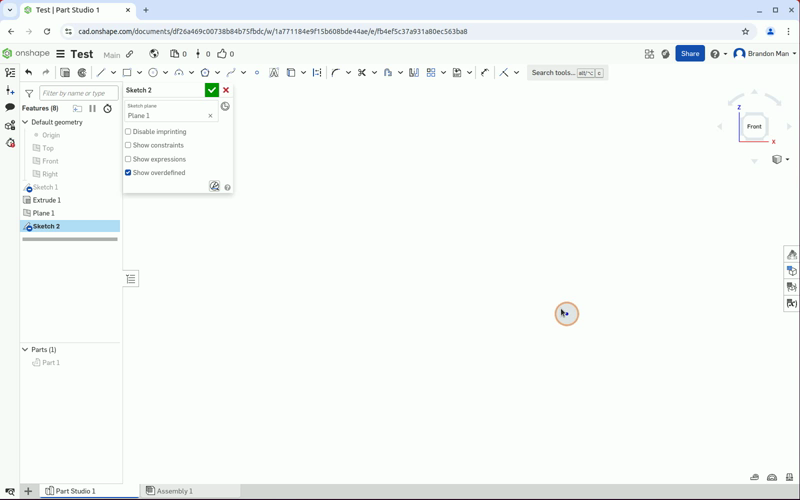
click(561, 308)
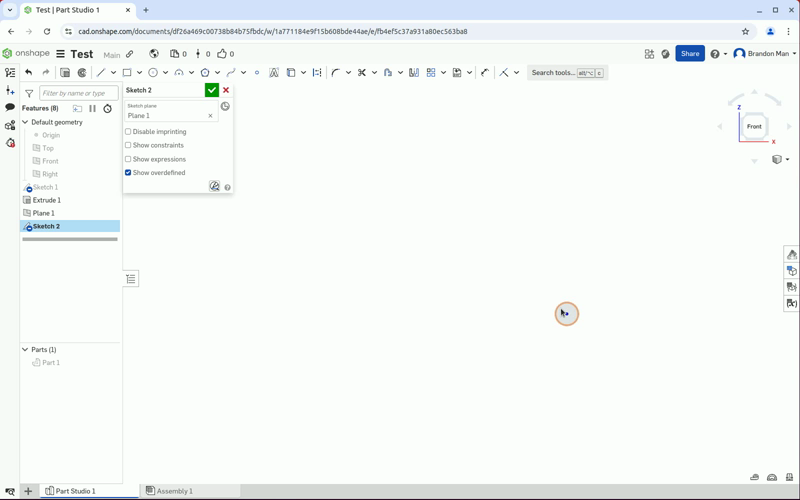
scroll(-6)
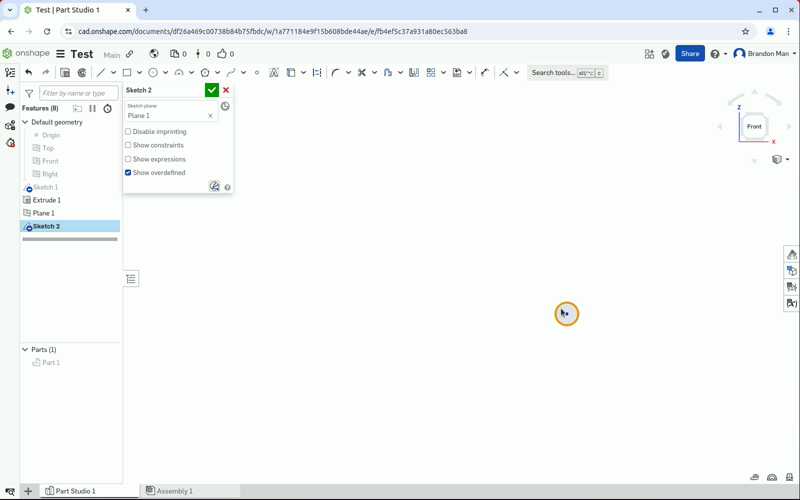
scroll(-6)
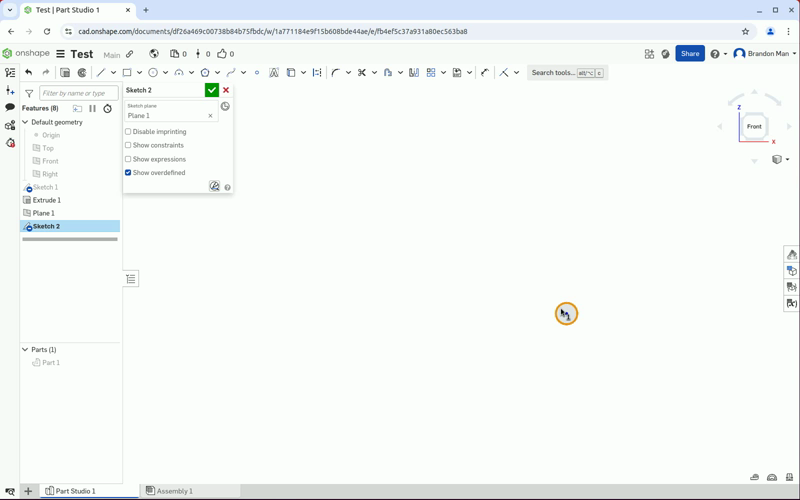
scroll(-6)
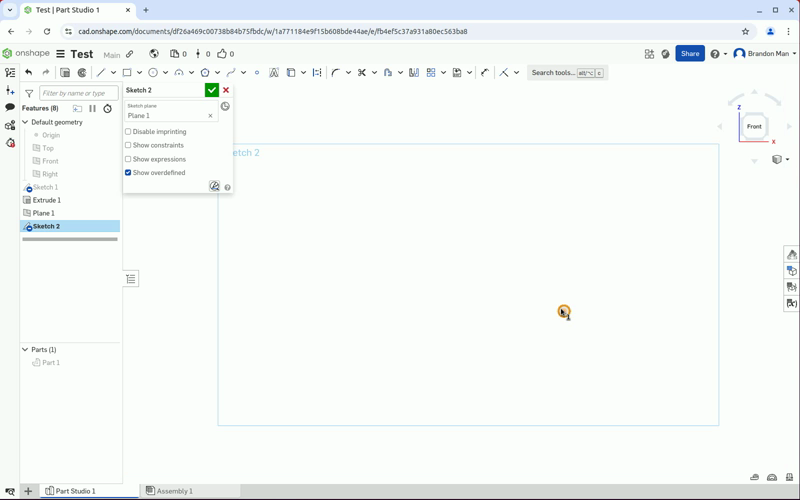
scroll(-6)
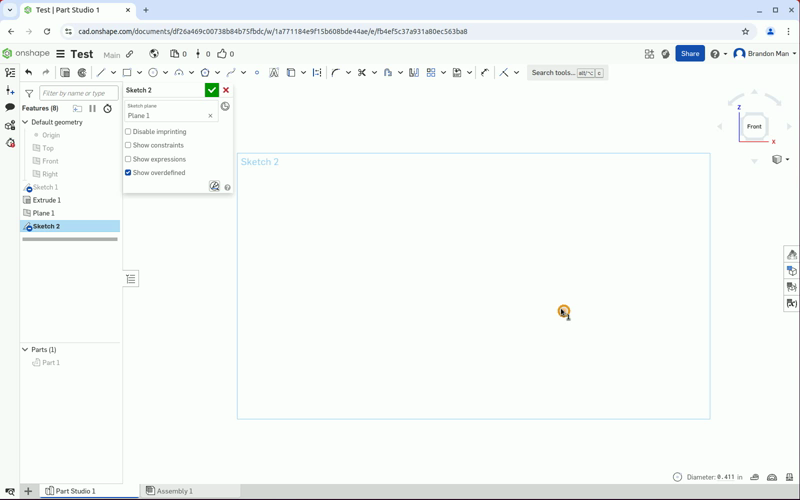
scroll(-6)
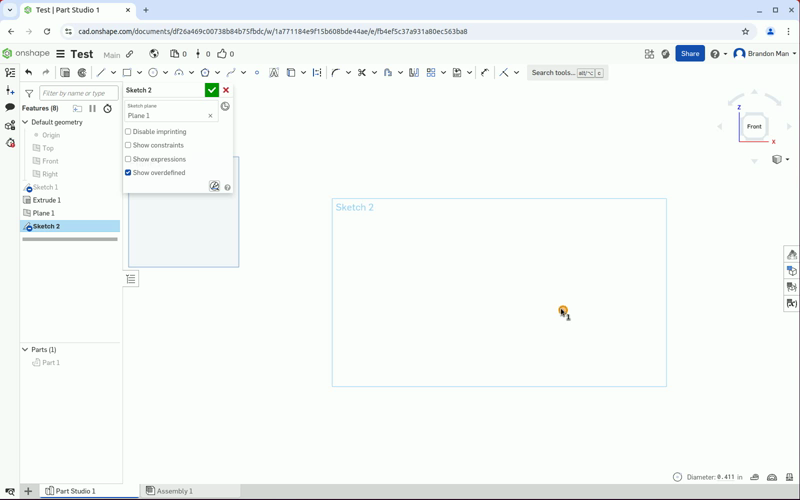
scroll(-6)
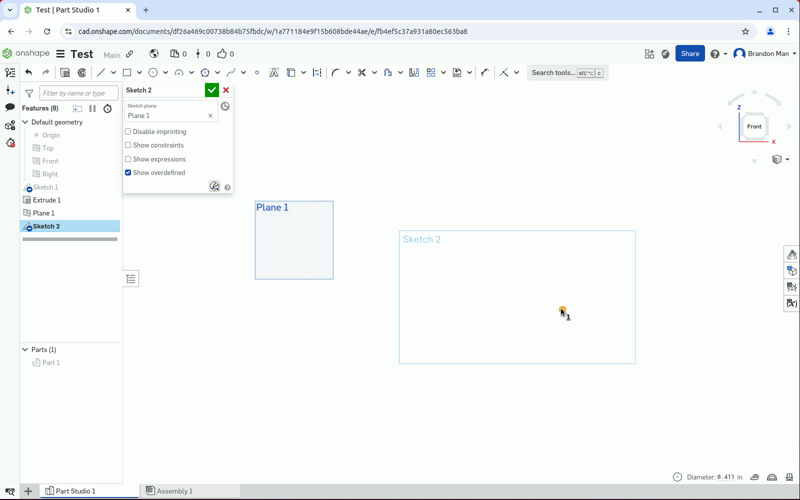
scroll(-6)
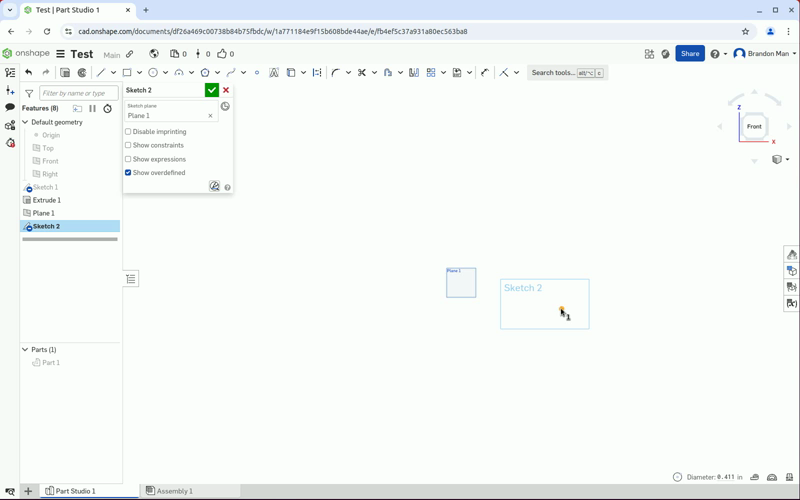
mouse_move(73, 352)
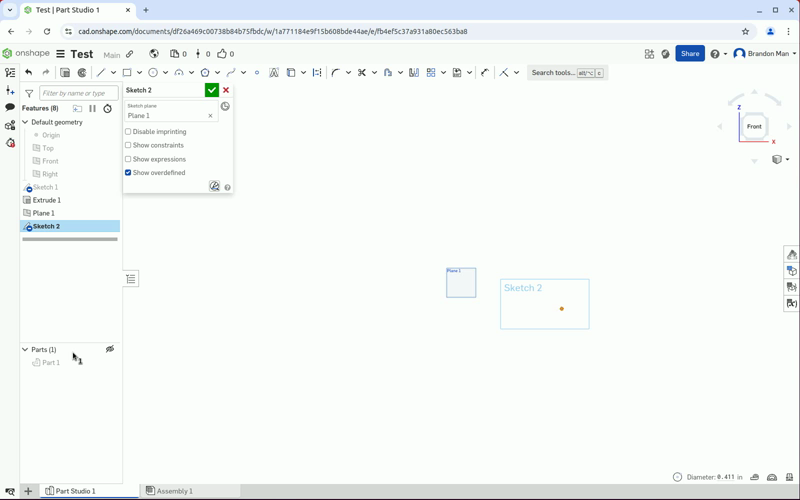
key(shift+y)
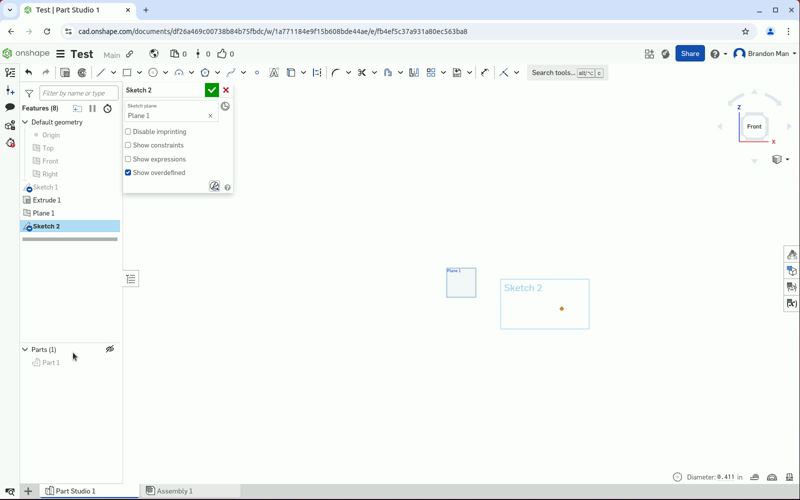
key(shift+e)
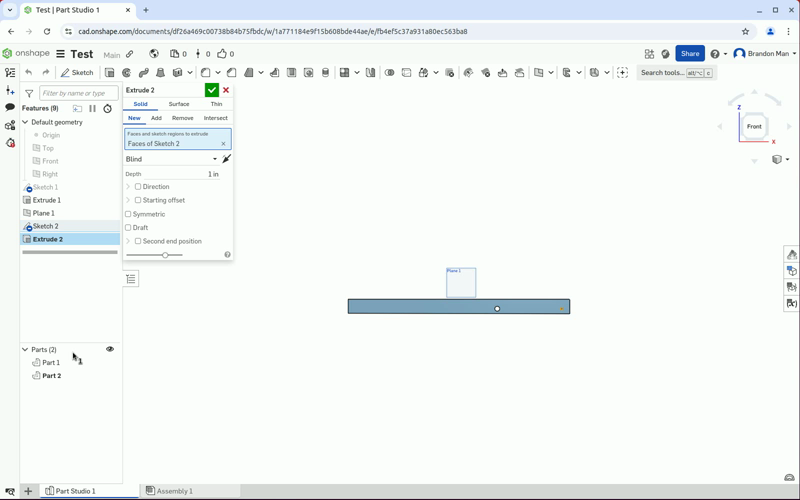
mouse_move(143, 106)
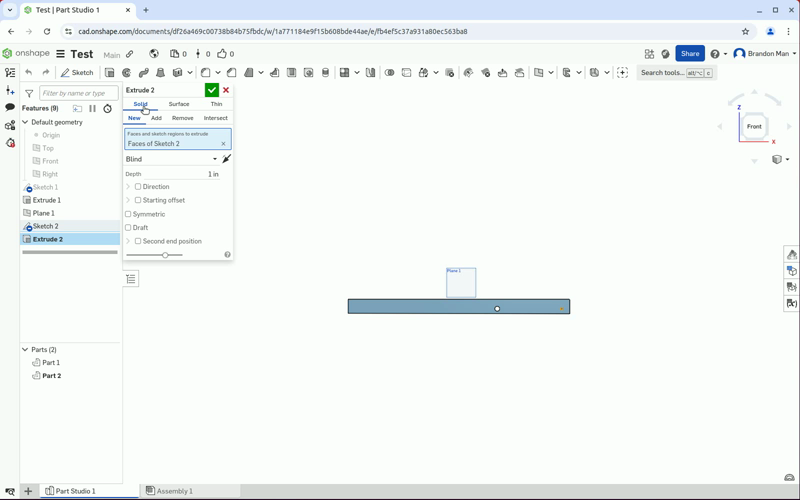
click(143, 106)
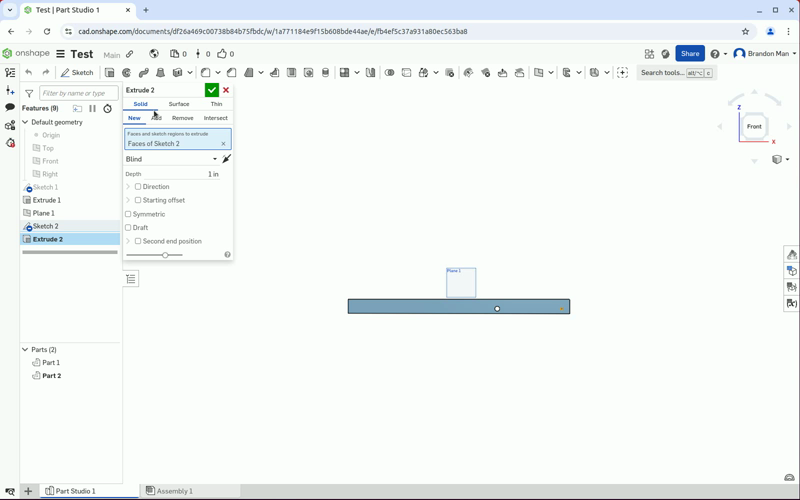
mouse_move(186, 120)
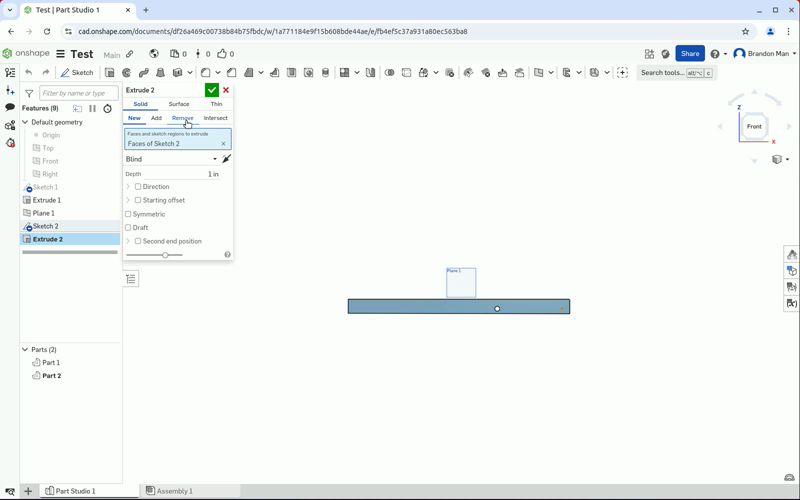
click(186, 120)
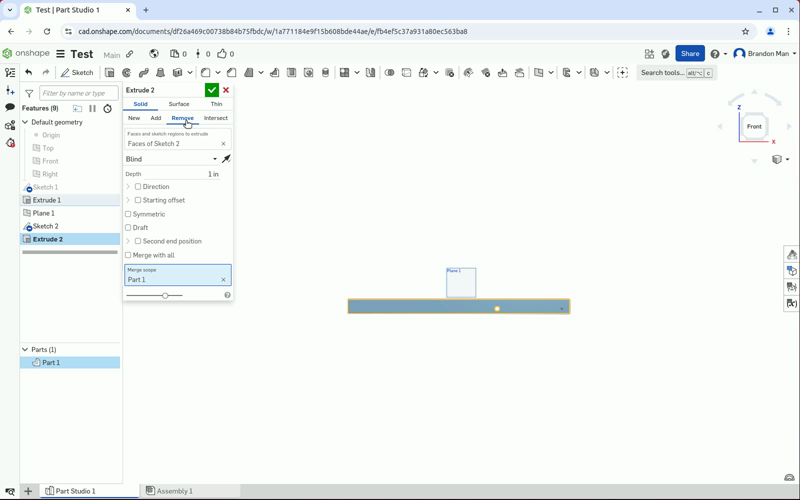
key(tab, 4)
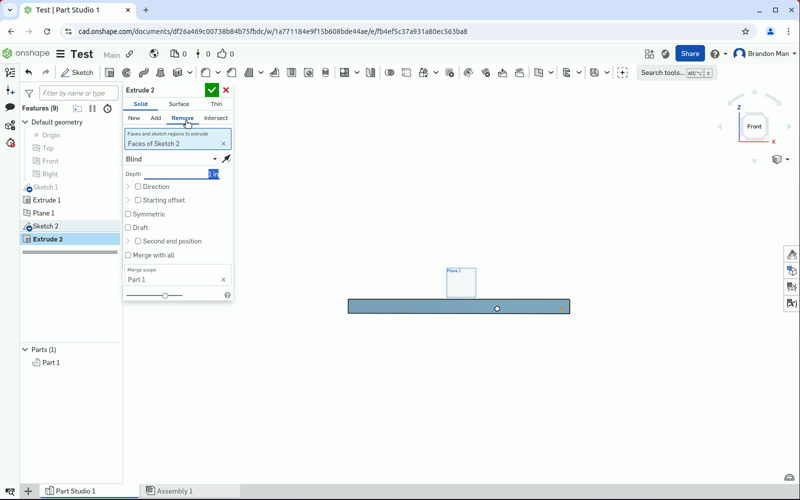
text(1.444)
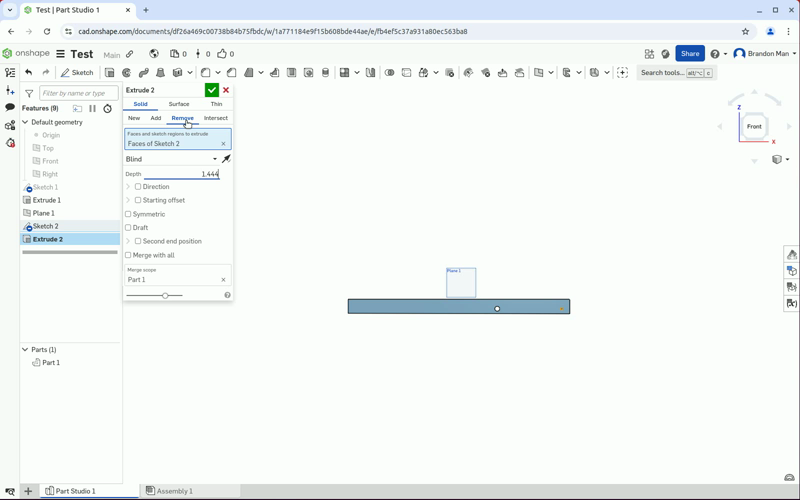
key(tab, 6)
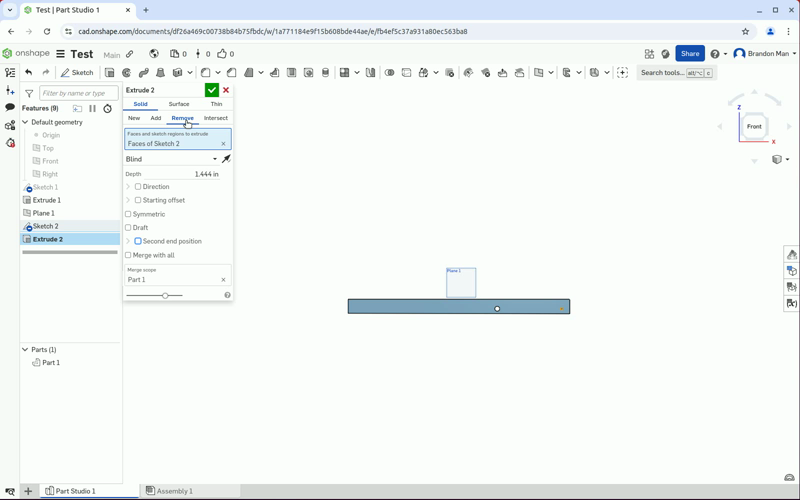
key(space)
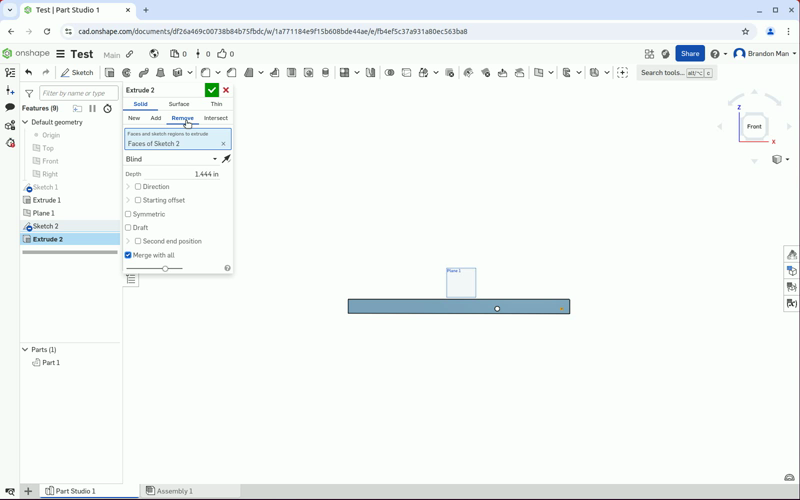
key(enter)
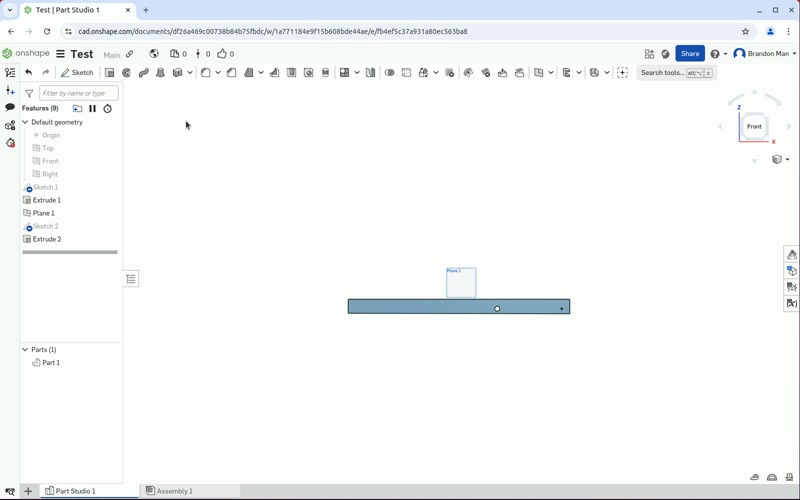
key(shift+h)
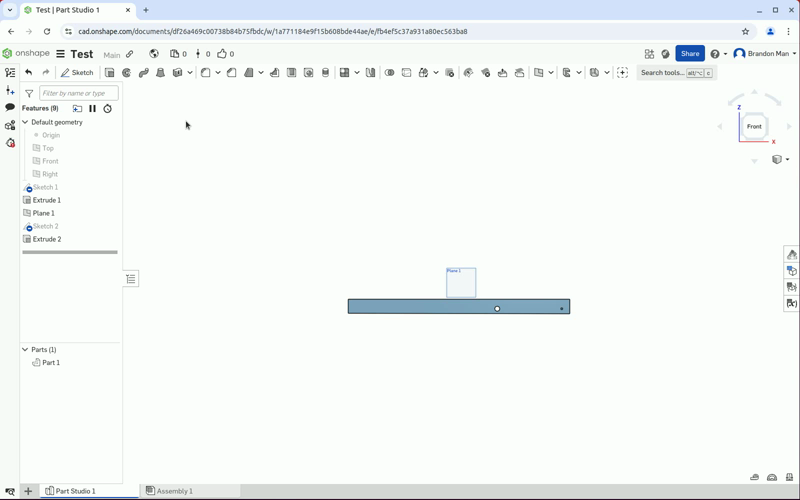
key(shift+h)
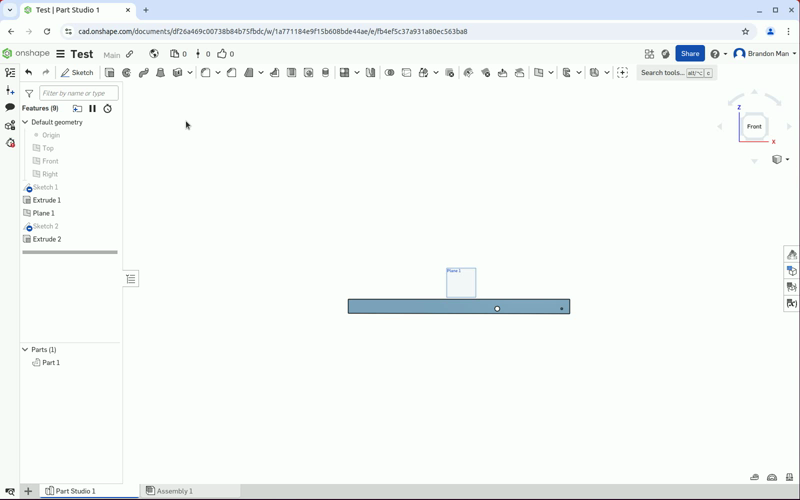
key(shift+7)
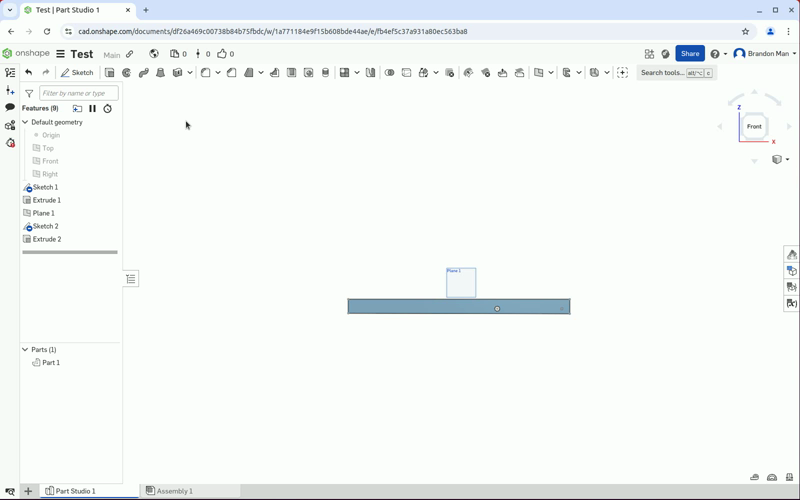
key(left, 2)
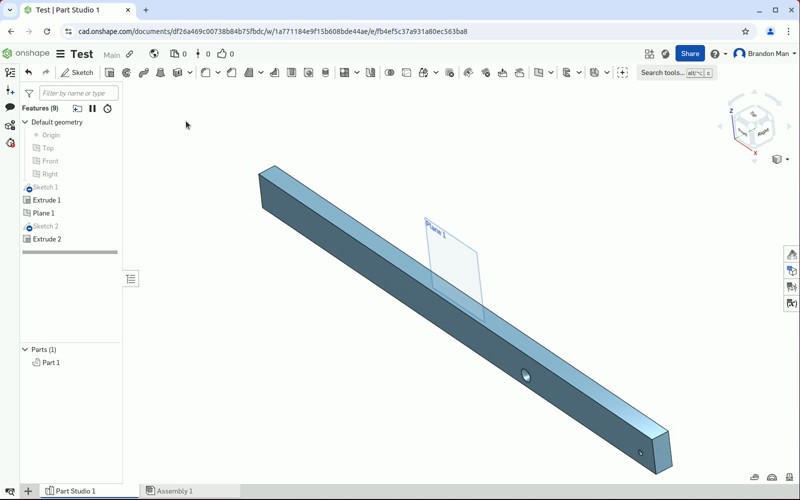
key(down, 2)
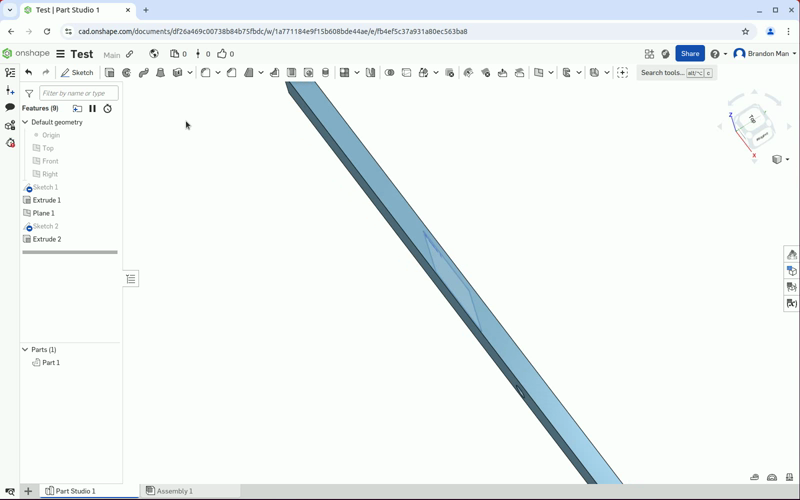
key(up, 2)
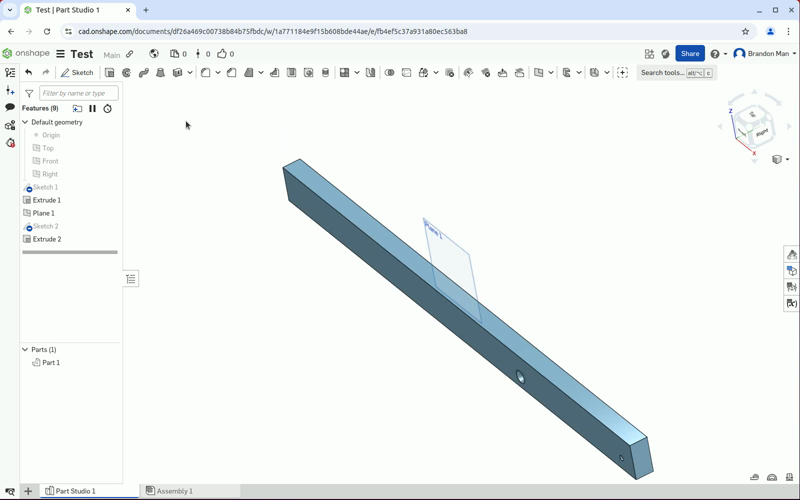
key(right, 2)
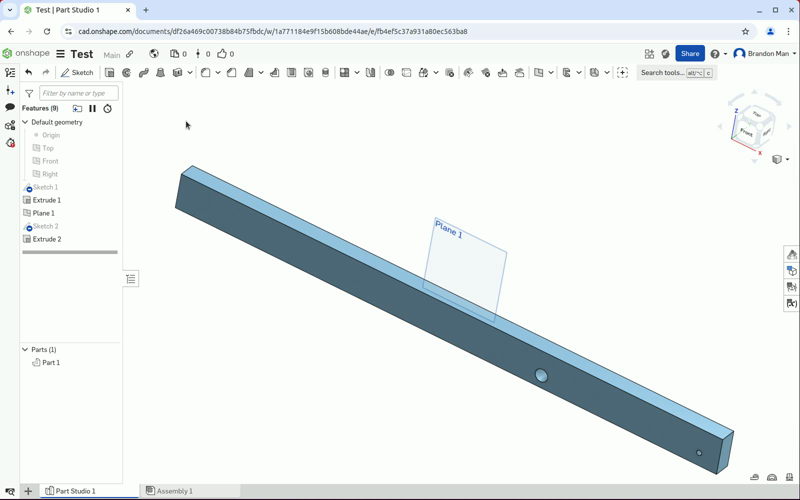
mouse_move(73, 189)
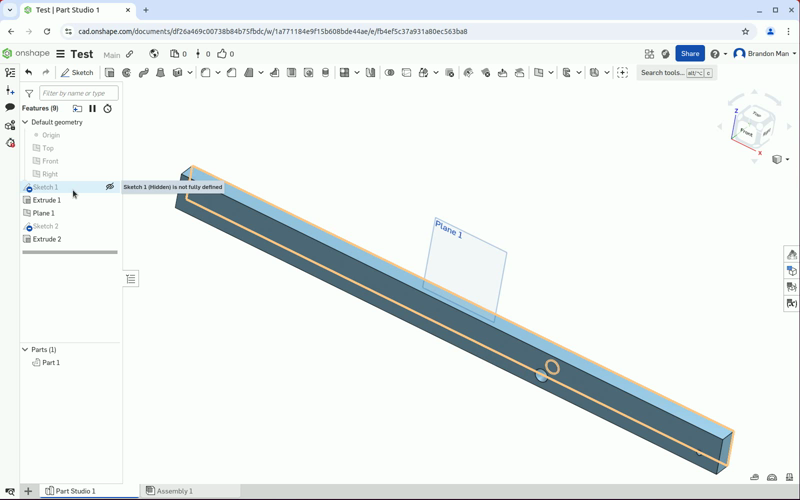
click(73, 189)